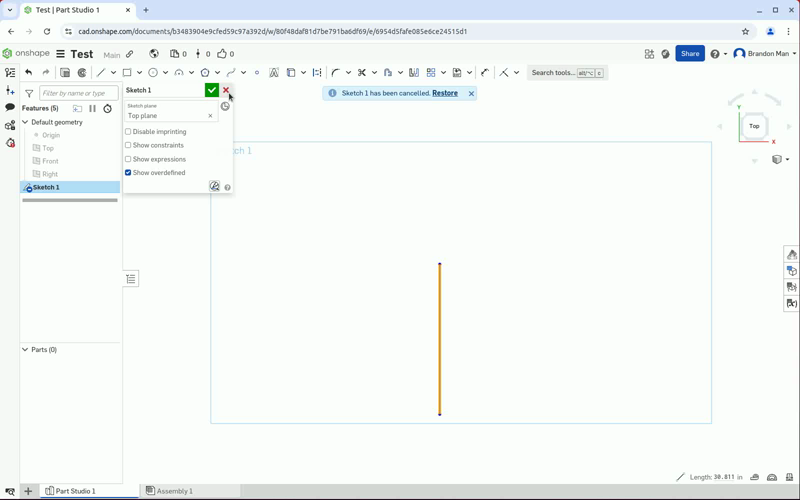
key(shift+h)
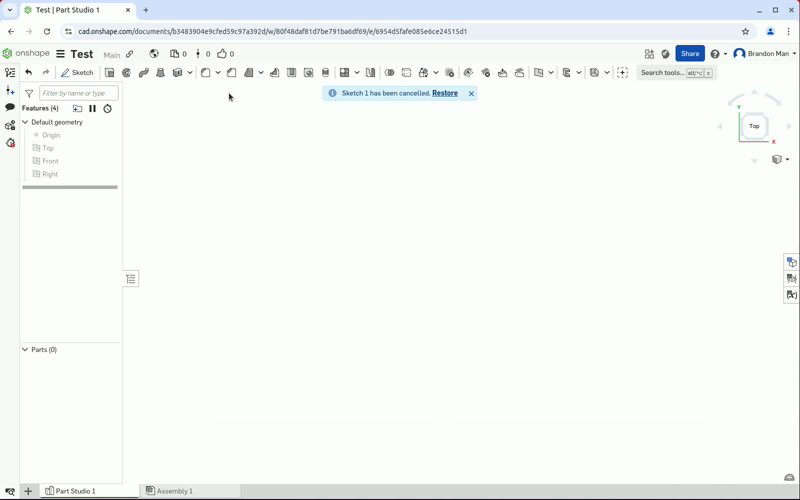
key(shift+s)
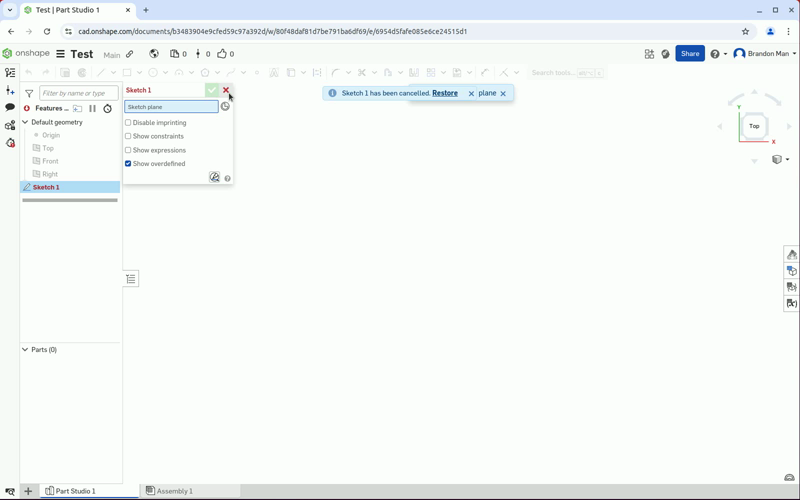
mouse_move(73, 150)
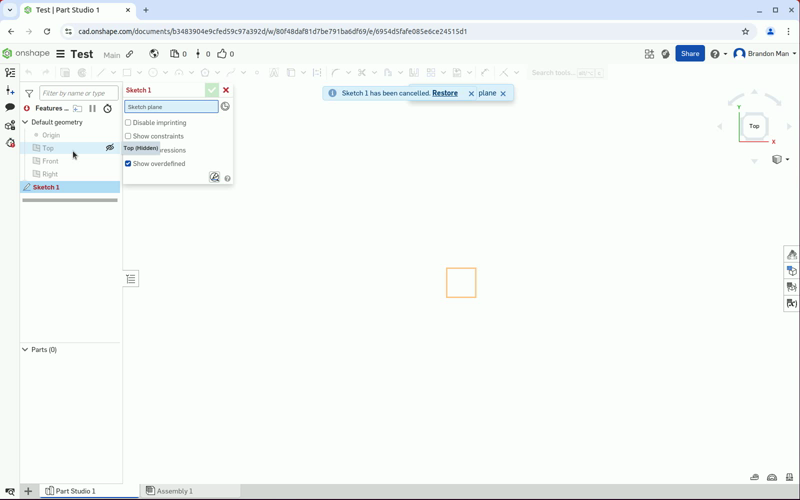
click(73, 150)
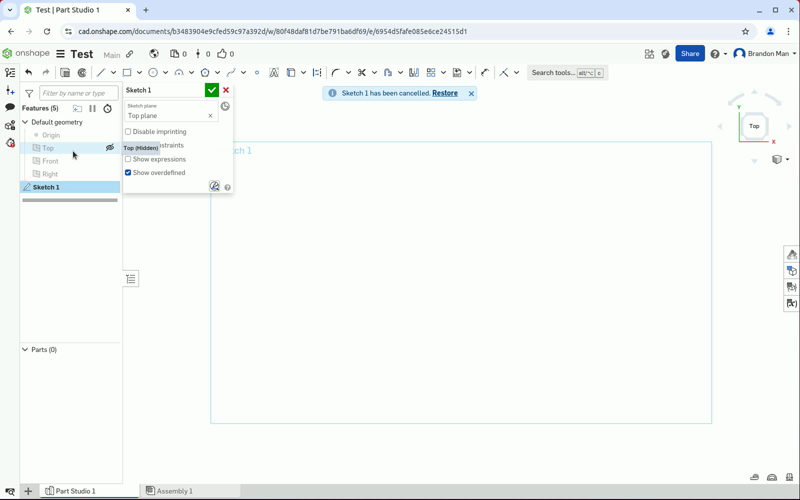
mouse_move(73, 352)
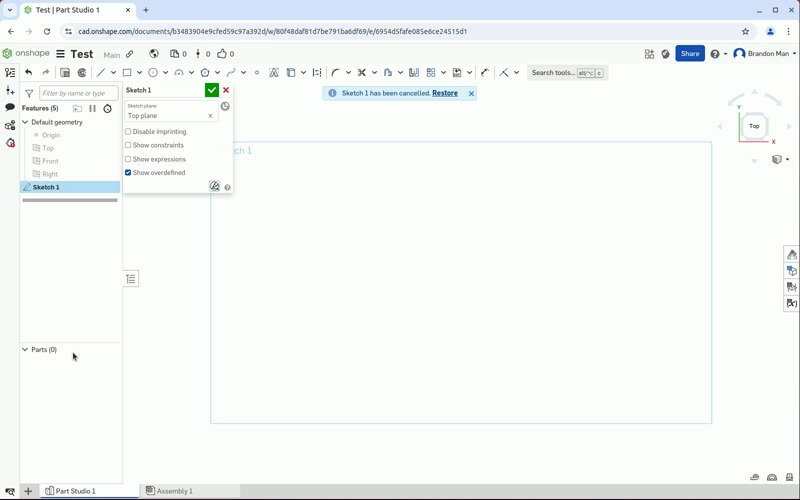
key(y)
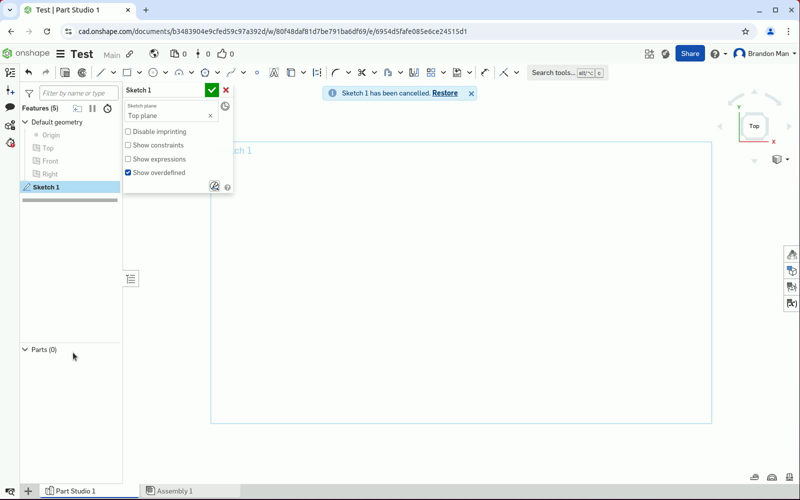
key(l)
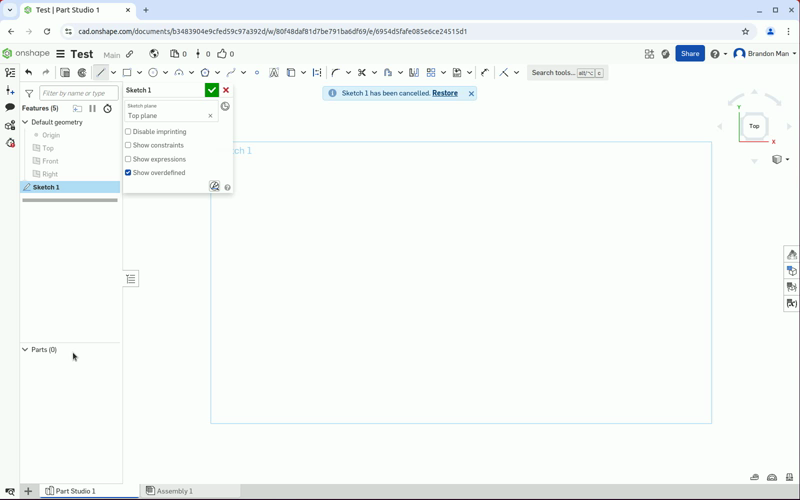
key_down(shift)
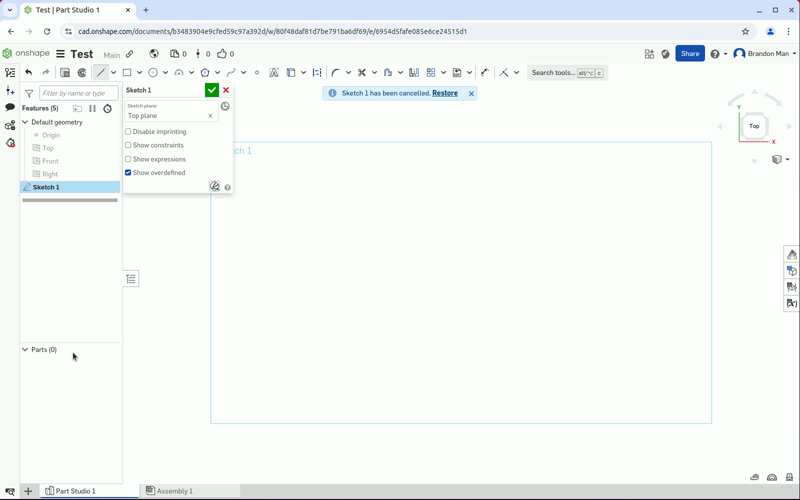
mouse_move(441, 301)
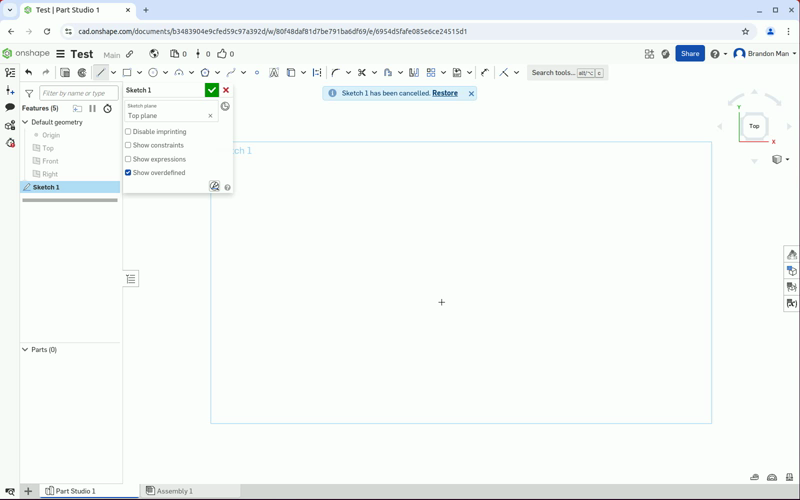
click(441, 301)
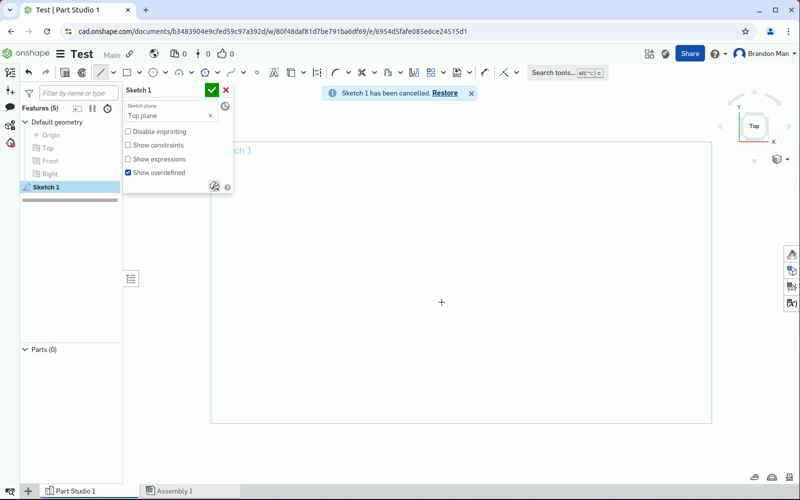
key_up(shift)
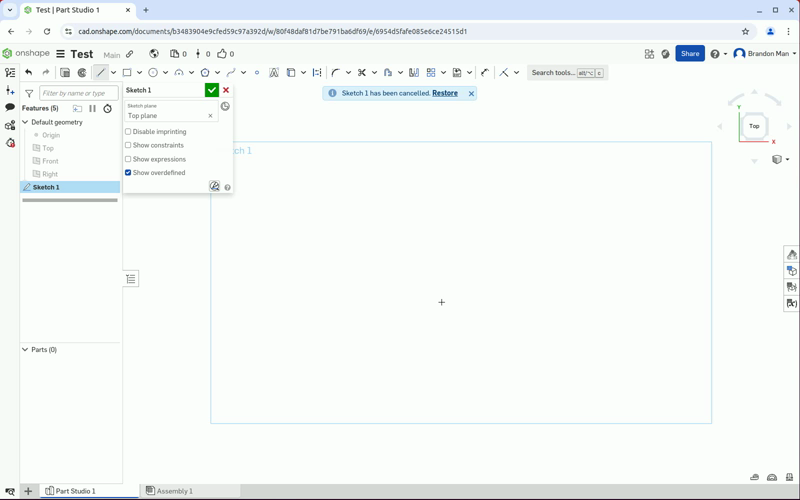
key_down(shift)
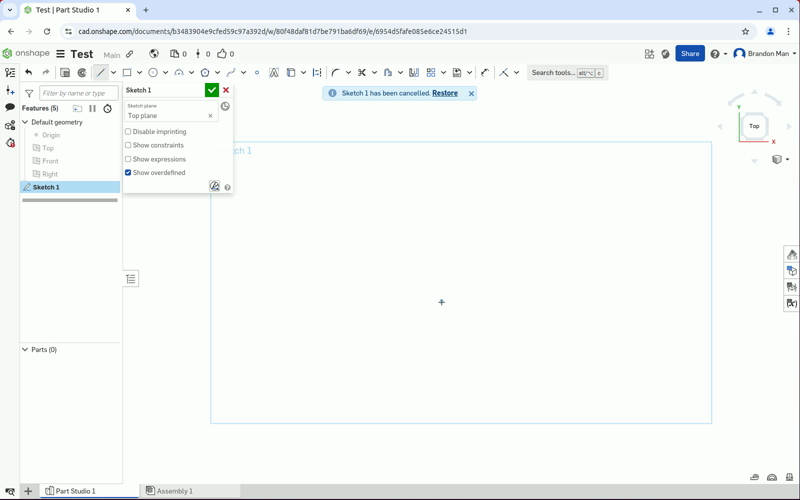
mouse_move(471, 301)
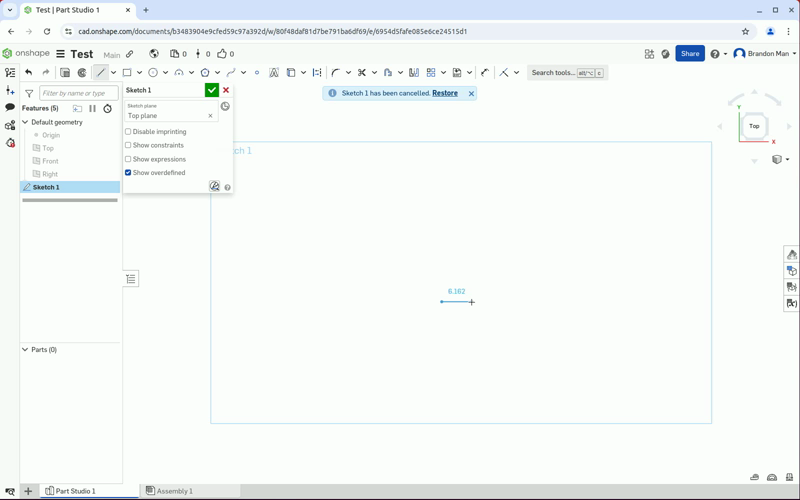
mouse_move(461, 301)
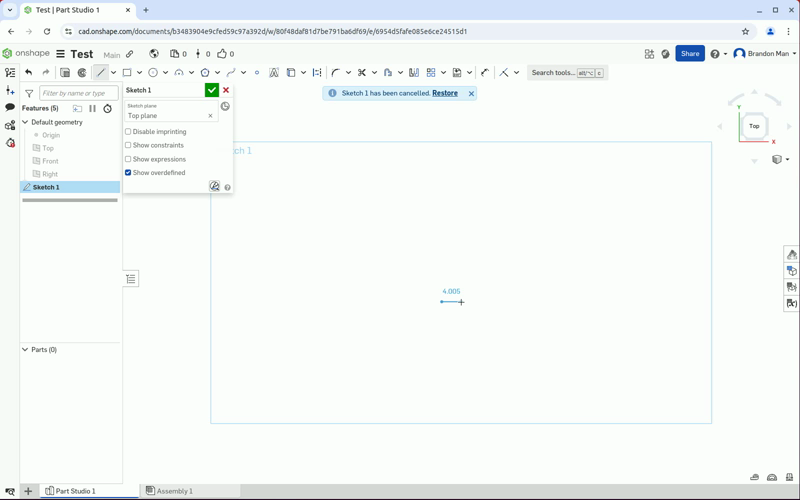
click(461, 301)
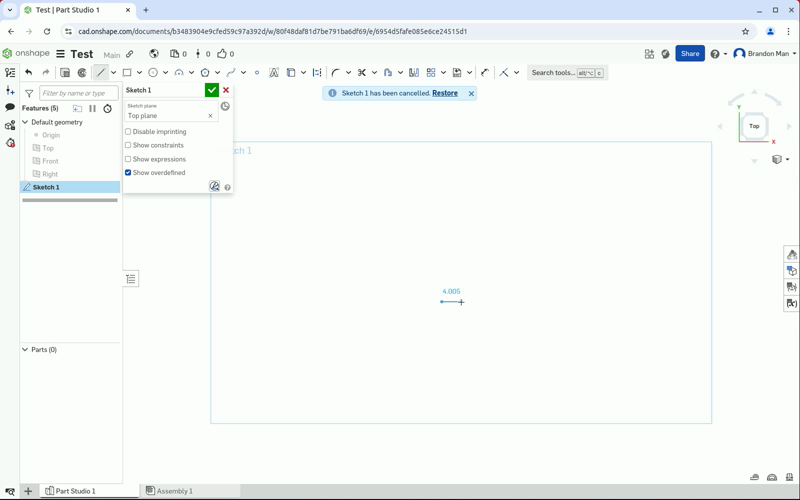
key_up(shift)
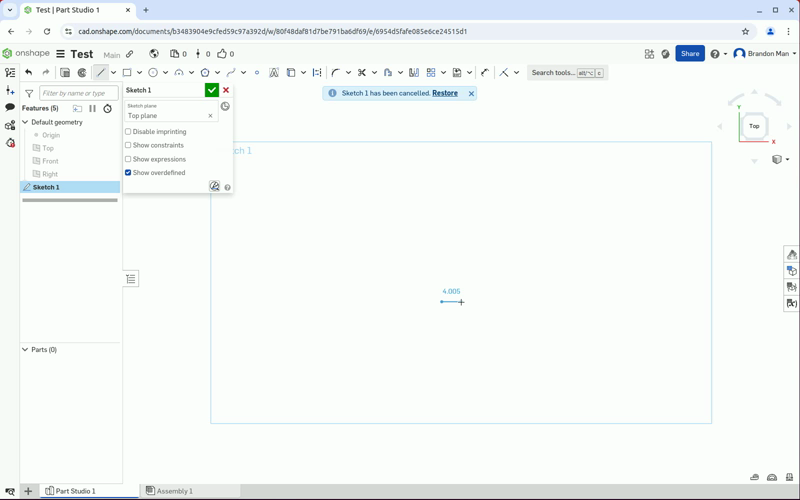
key_down(shift)
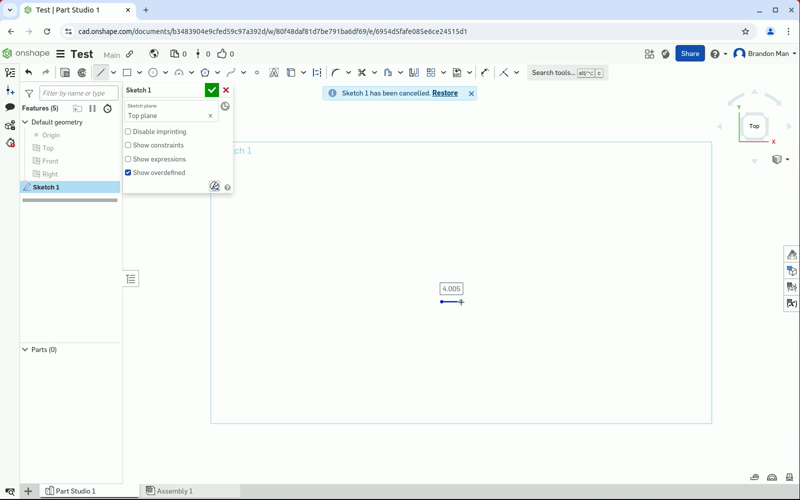
mouse_move(491, 301)
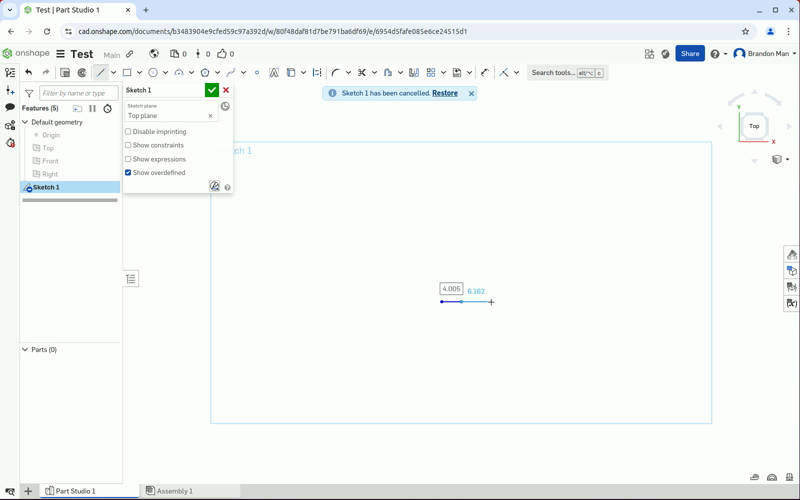
mouse_move(461, 263)
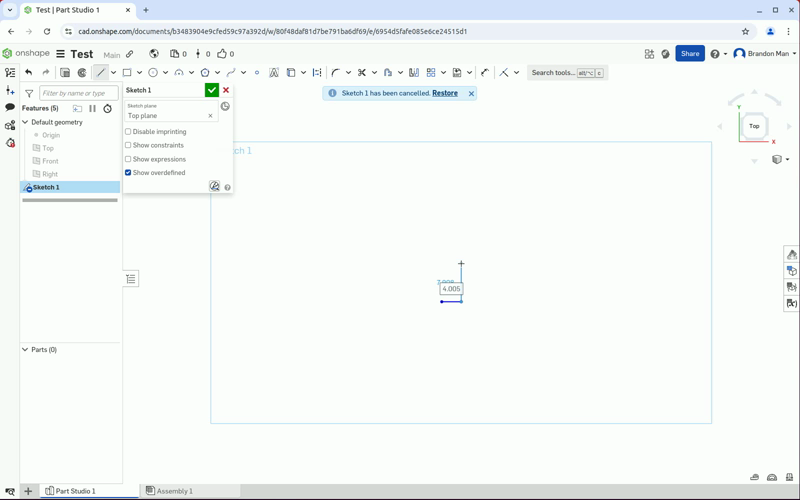
click(461, 263)
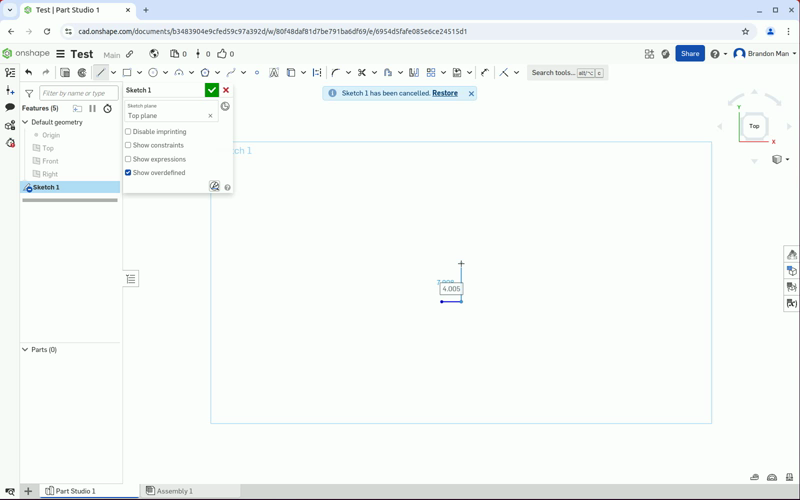
key_up(shift)
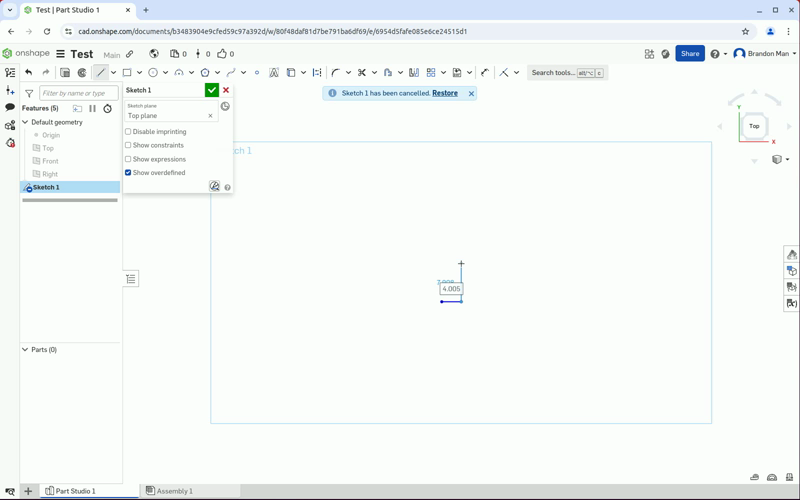
key_down(shift)
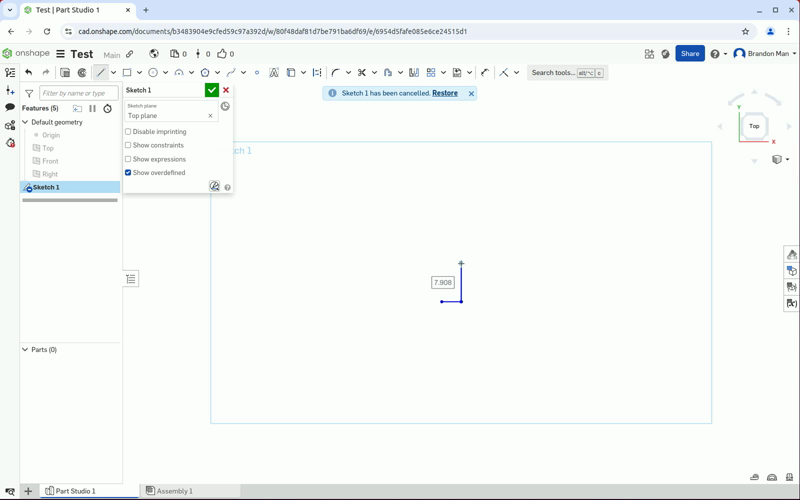
mouse_move(491, 263)
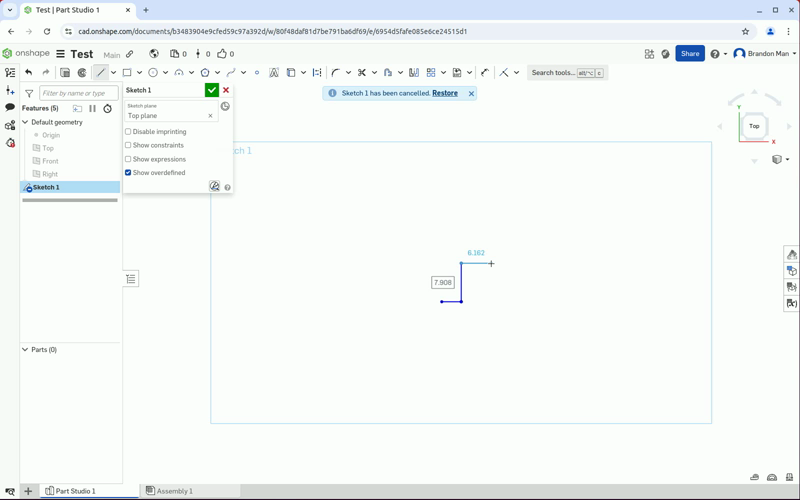
mouse_move(441, 263)
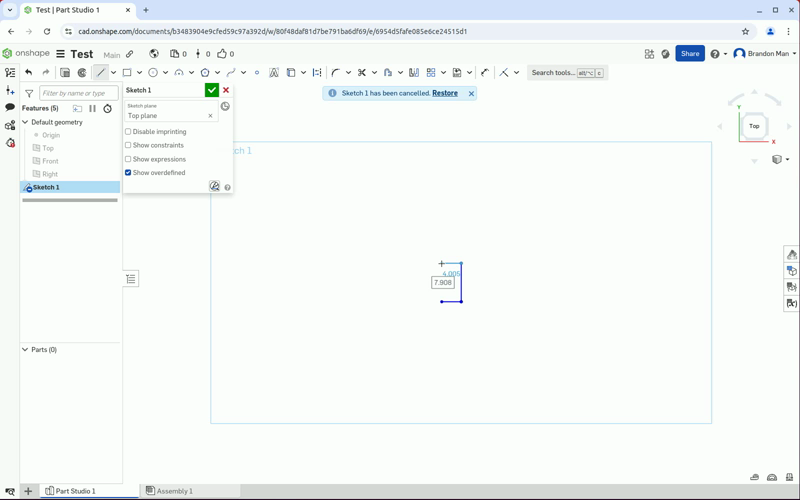
click(441, 263)
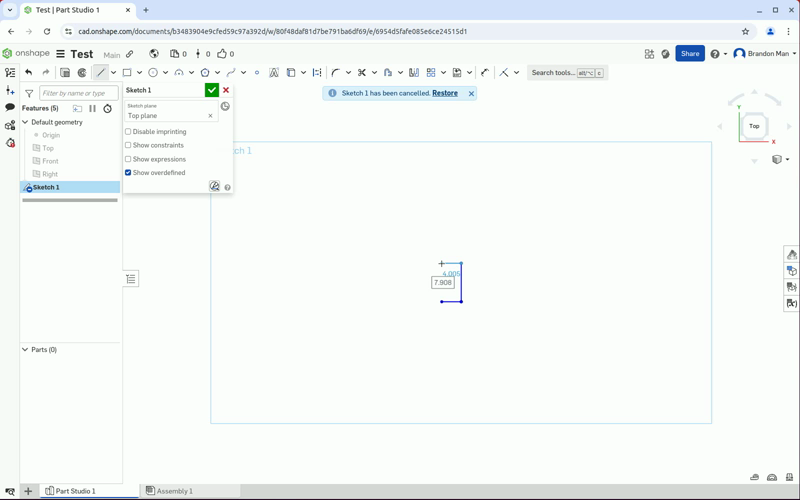
key_up(shift)
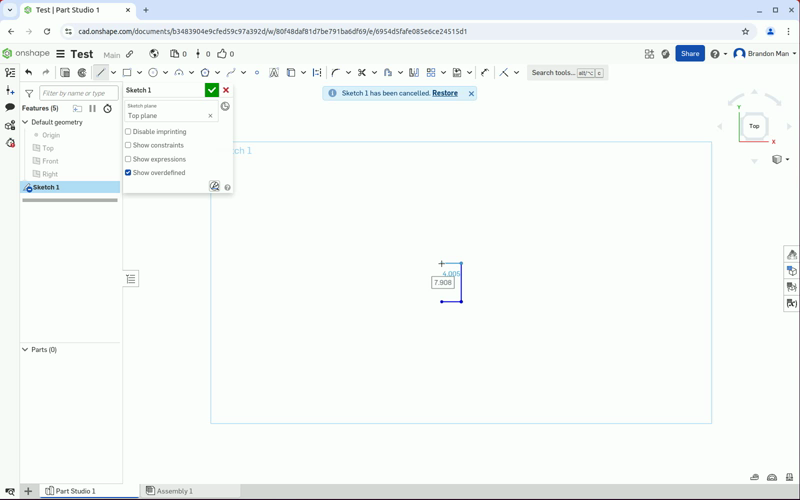
mouse_move(471, 263)
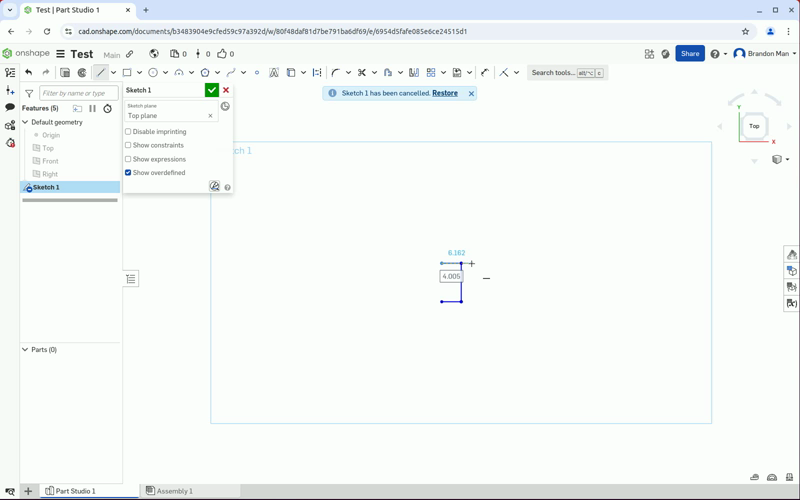
key_down(shift)
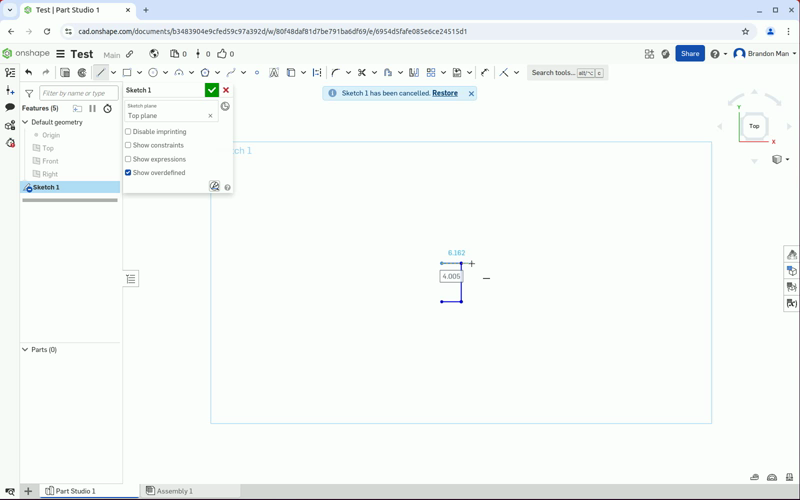
mouse_move(441, 301)
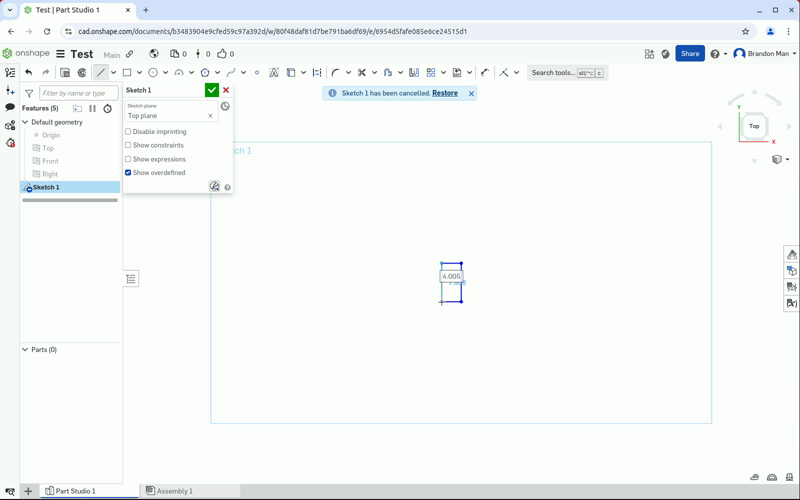
key_up(shift)
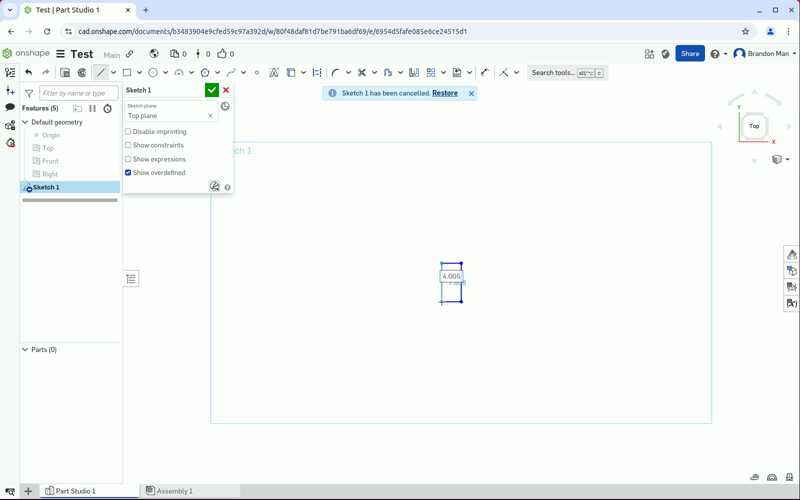
click(441, 301)
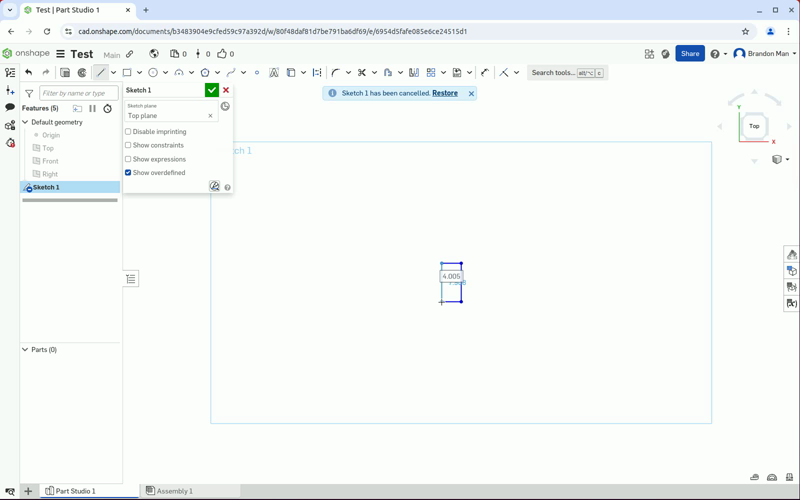
key(esc)
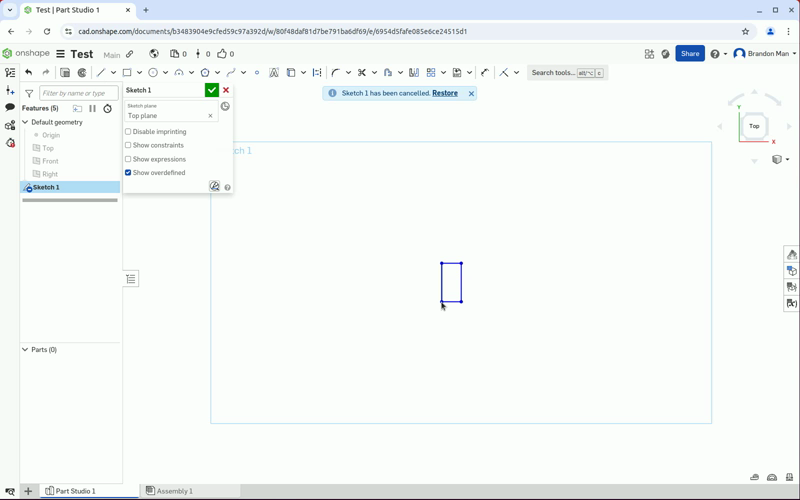
mouse_move(442, 268)
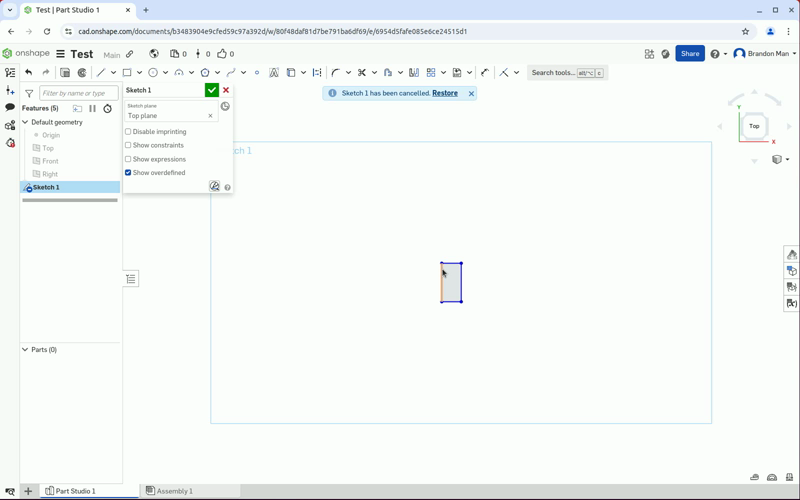
scroll(6)
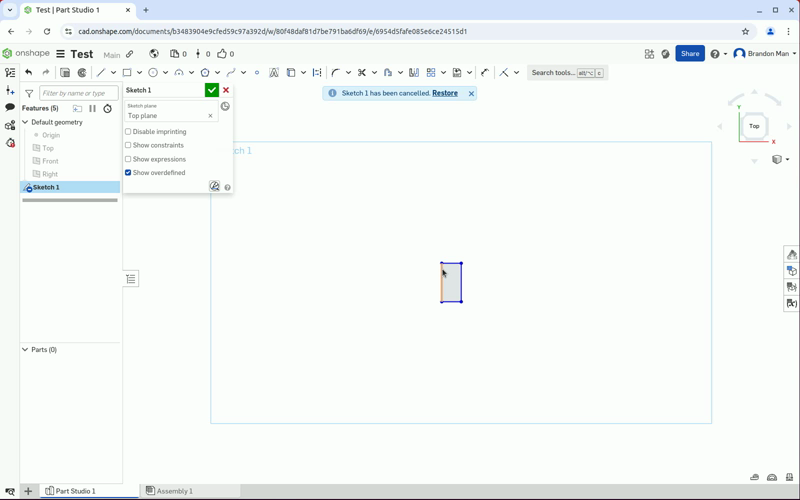
scroll(6)
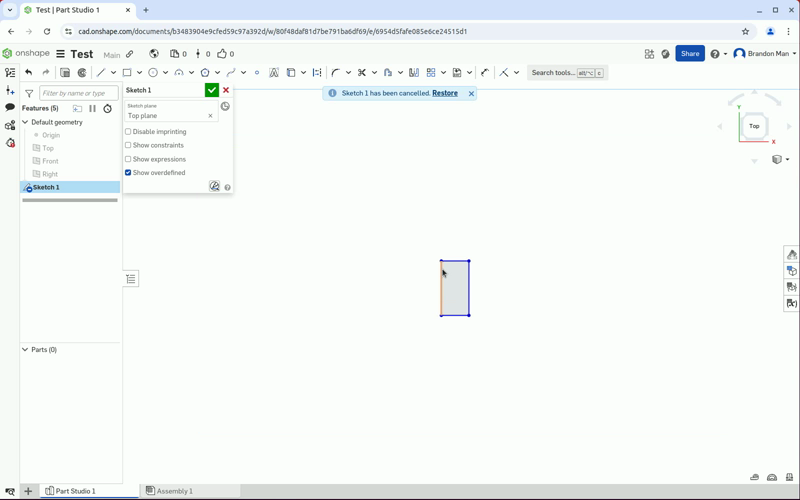
scroll(6)
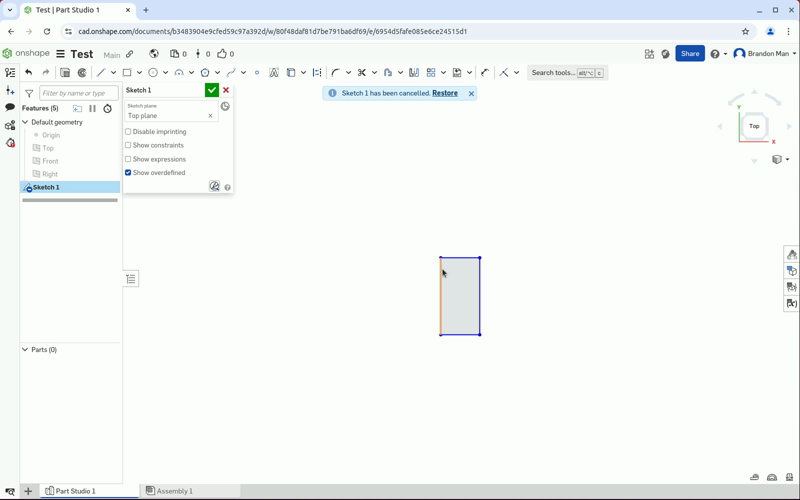
scroll(6)
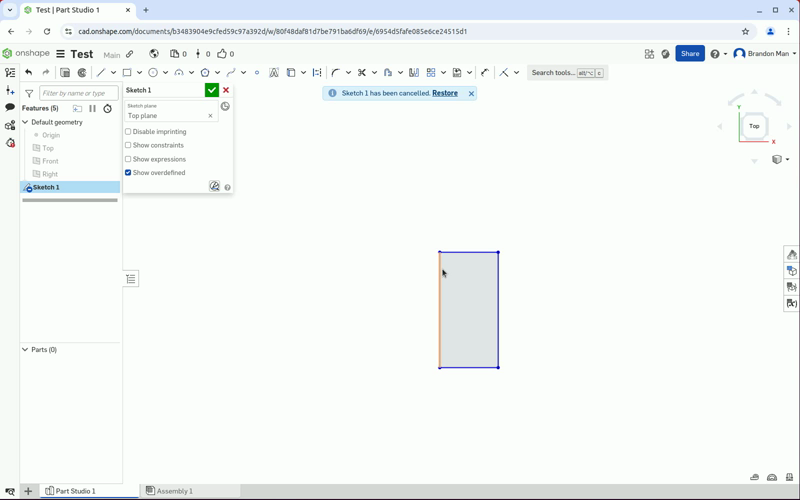
scroll(6)
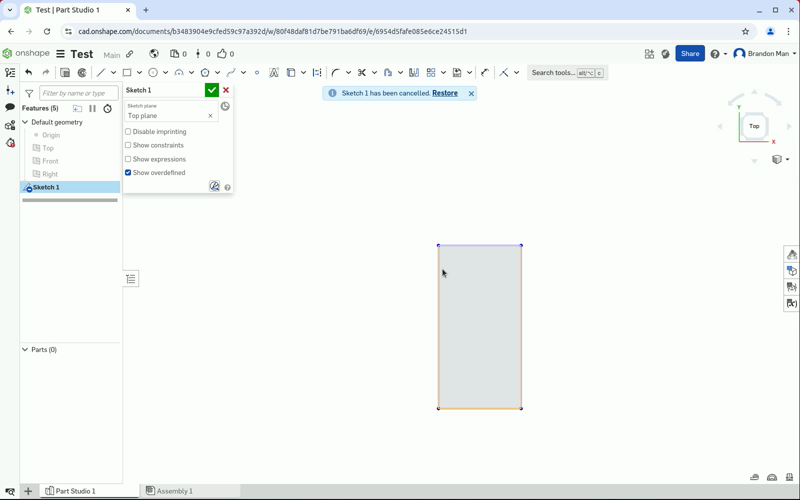
scroll(6)
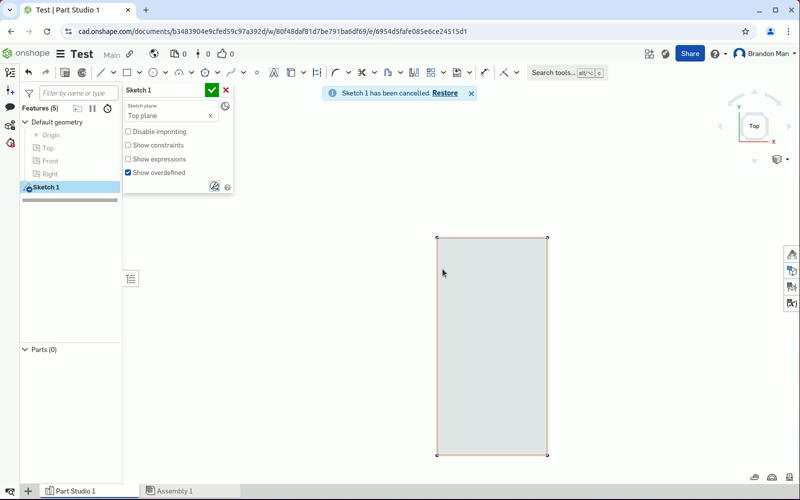
scroll(6)
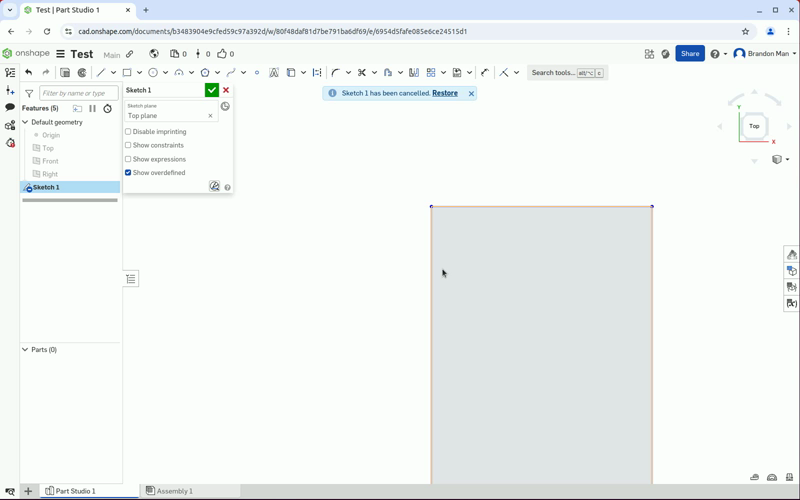
click(442, 268)
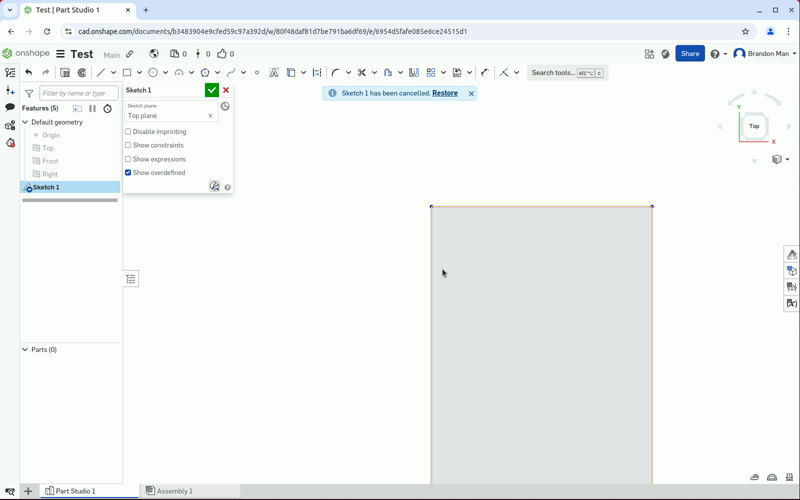
scroll(-6)
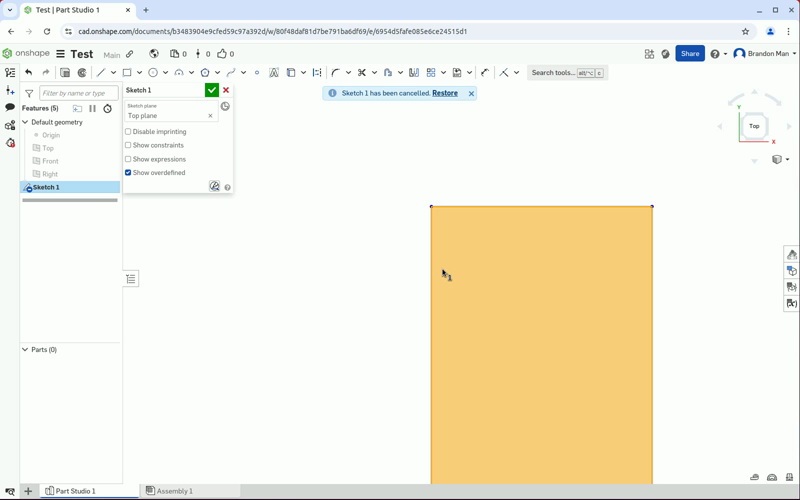
scroll(-6)
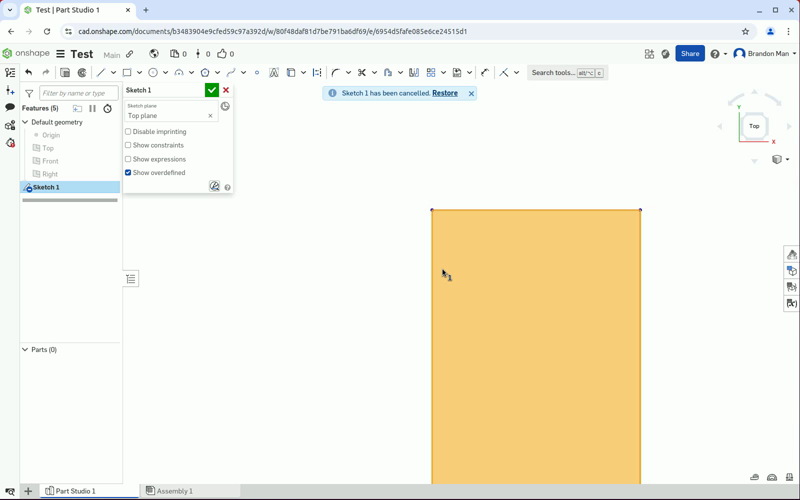
scroll(-6)
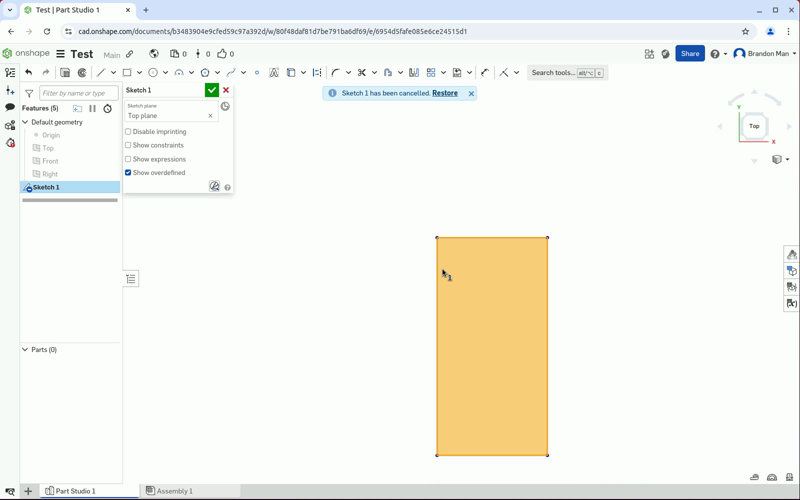
scroll(-6)
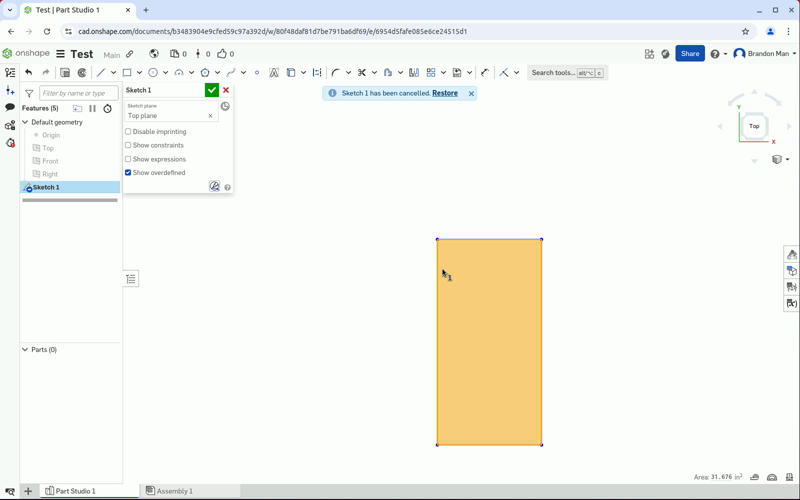
scroll(-6)
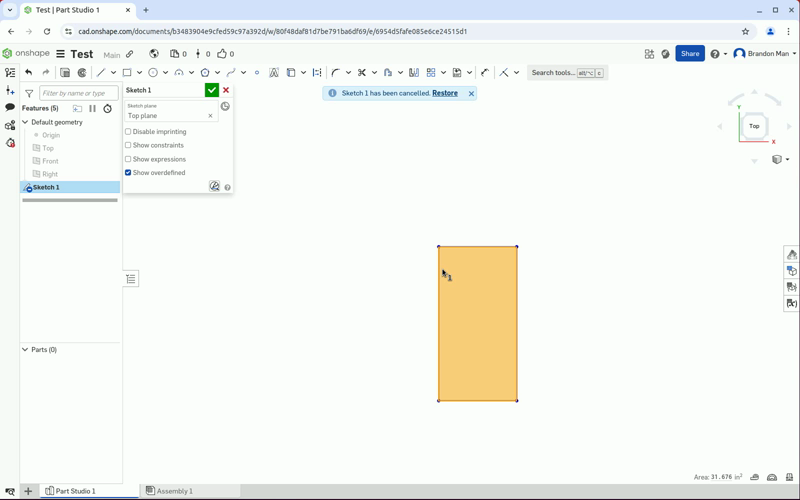
scroll(-6)
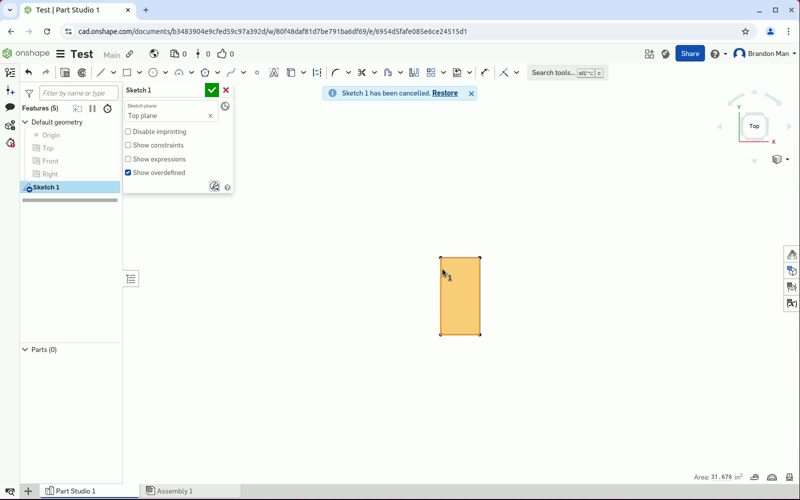
scroll(-6)
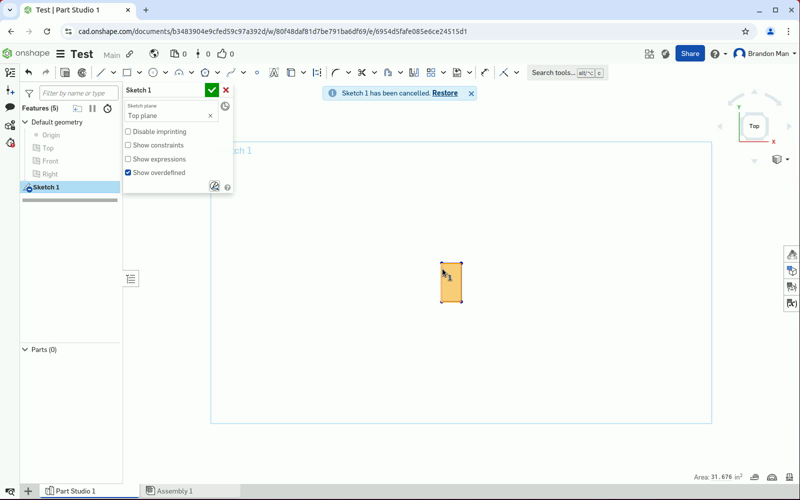
mouse_move(73, 352)
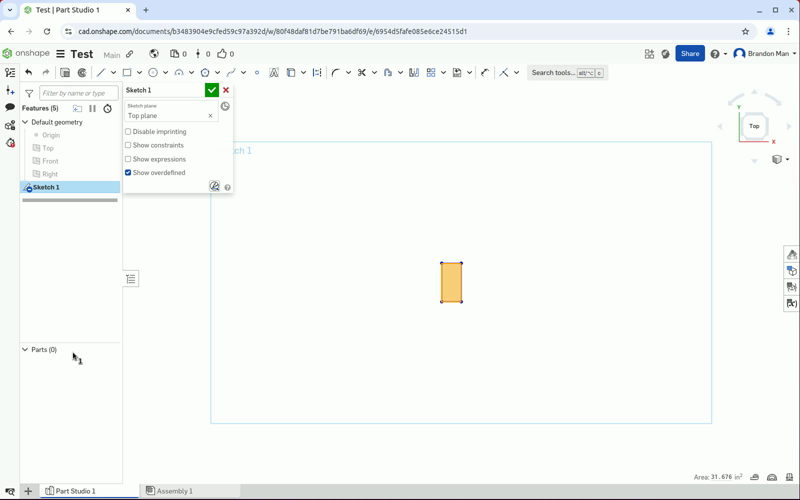
key(shift+y)
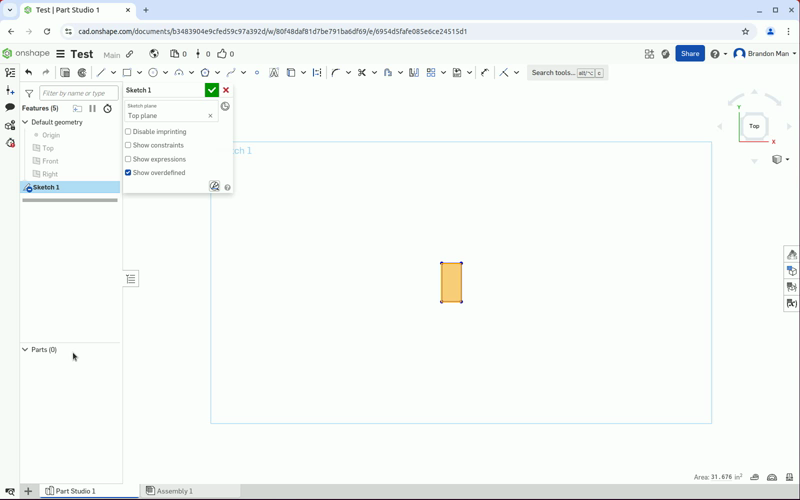
key(shift+e)
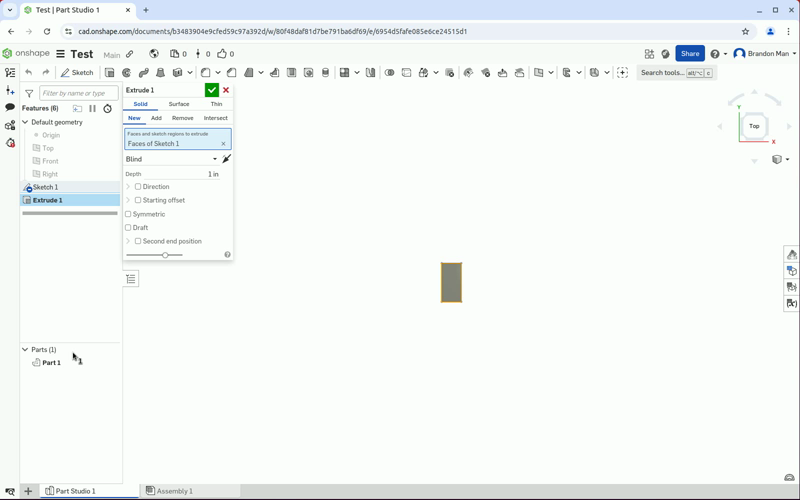
mouse_move(143, 106)
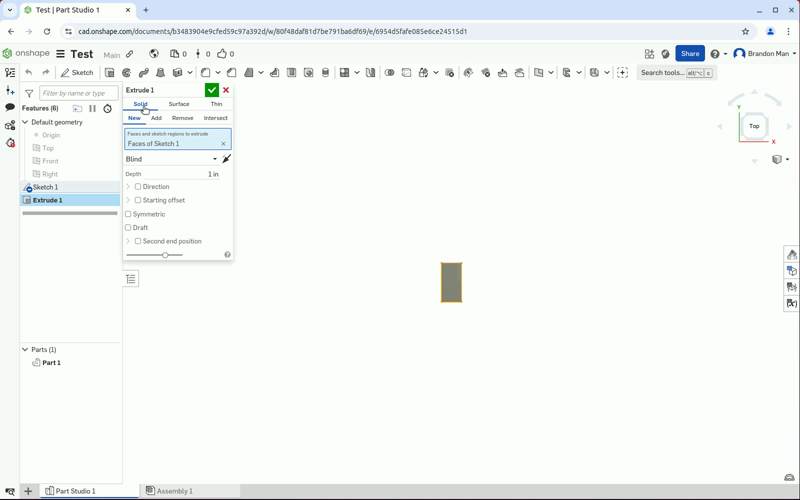
click(143, 106)
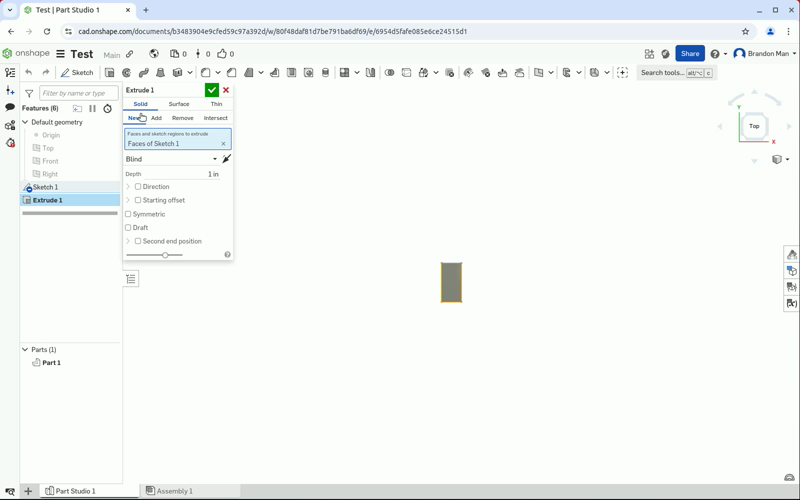
mouse_move(137, 120)
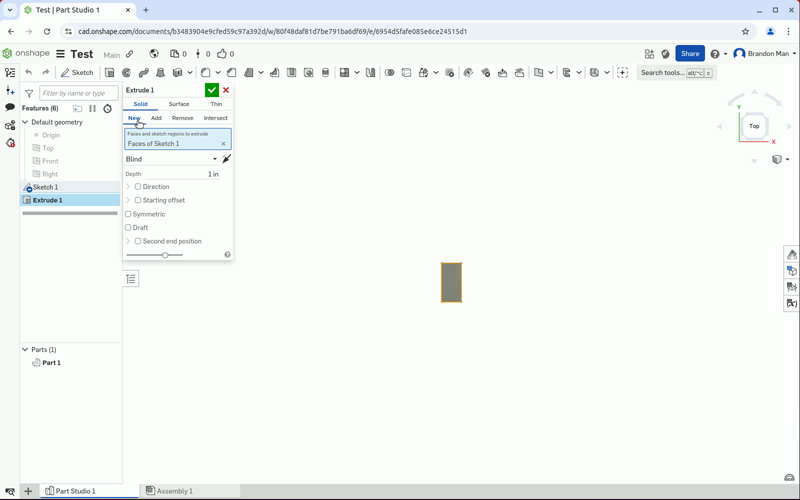
click(137, 120)
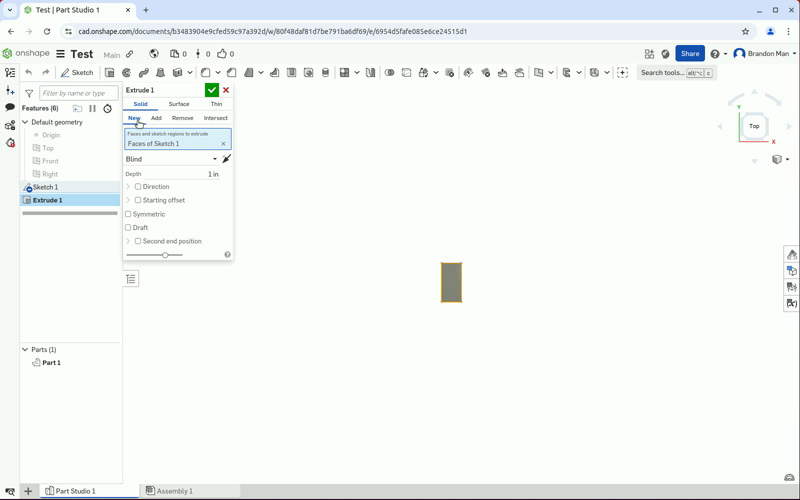
key(tab, 4)
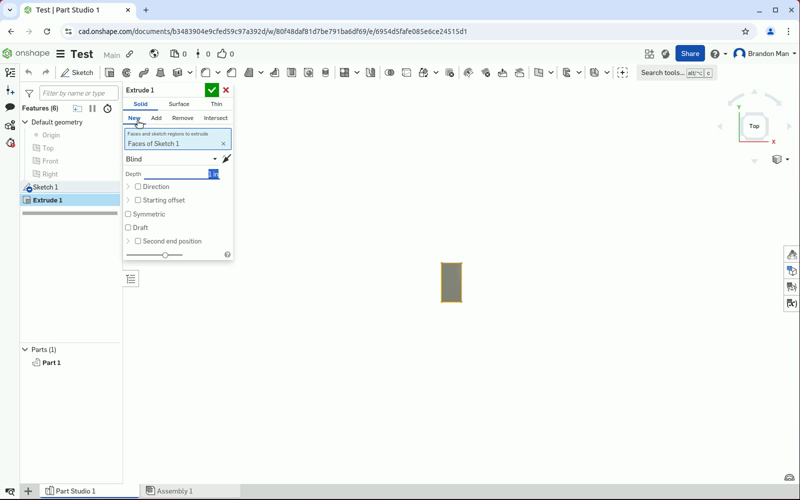
text(1.926)
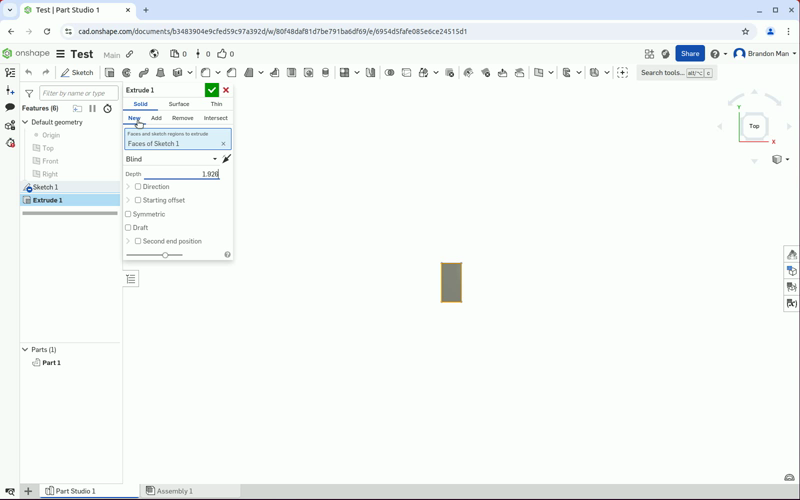
key(enter)
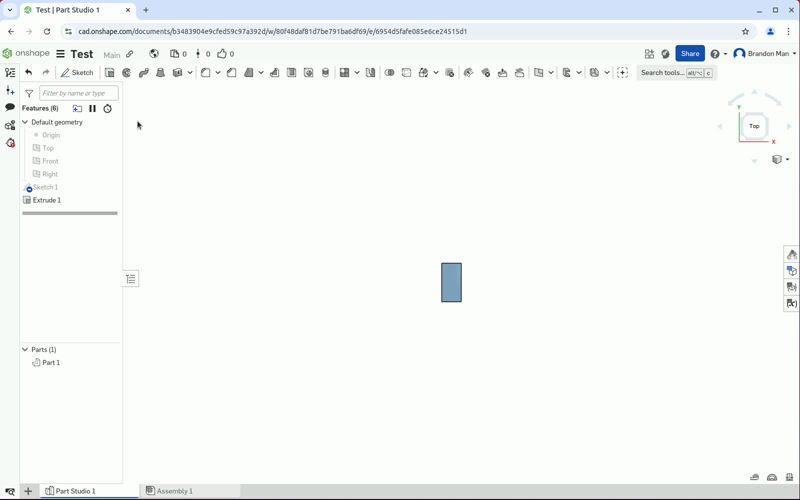
key(shift+h)
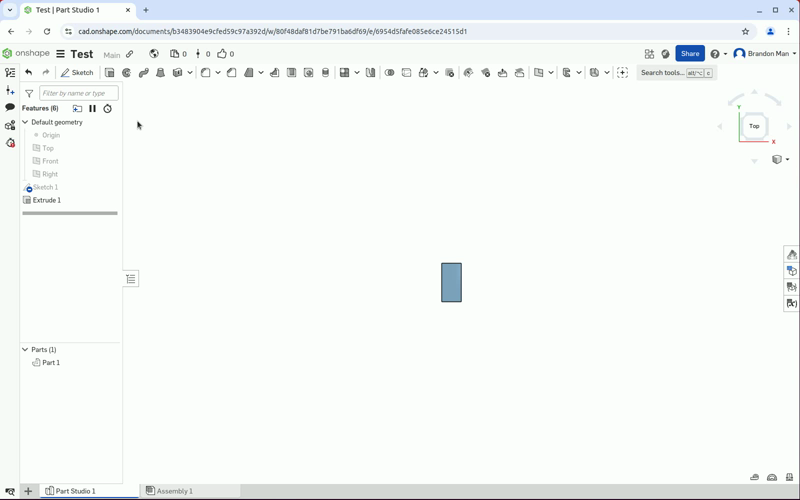
key(shift+h)
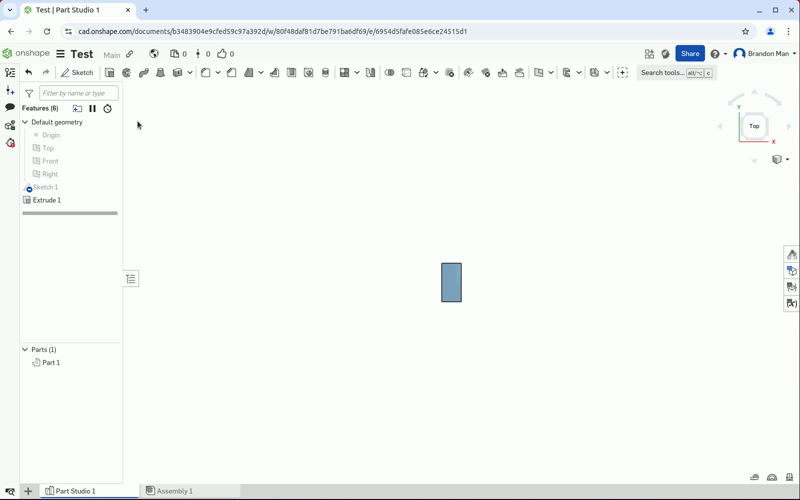
mouse_move(73, 189)
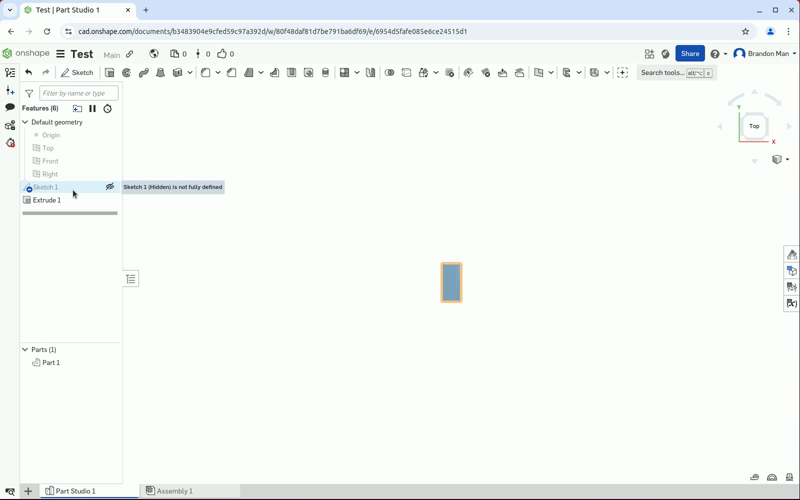
click(73, 189)
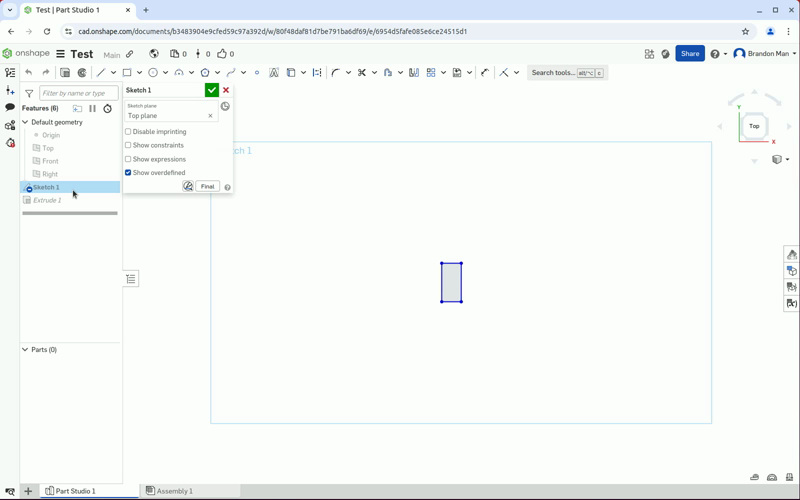
mouse_move(229, 92)
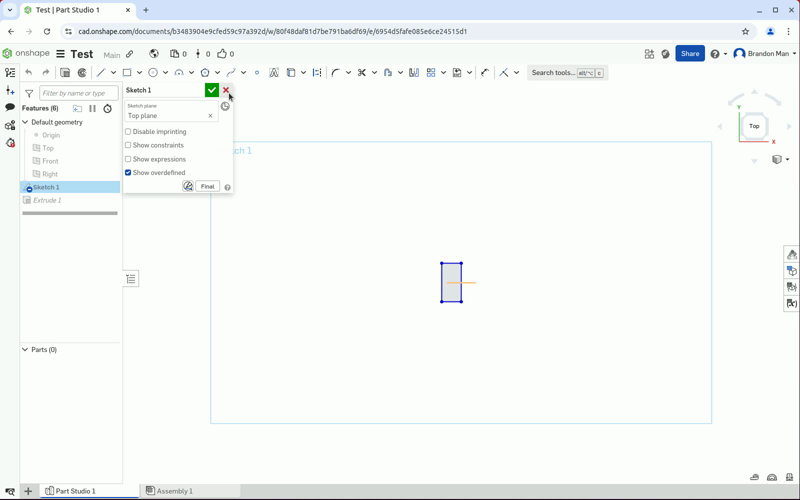
click(229, 92)
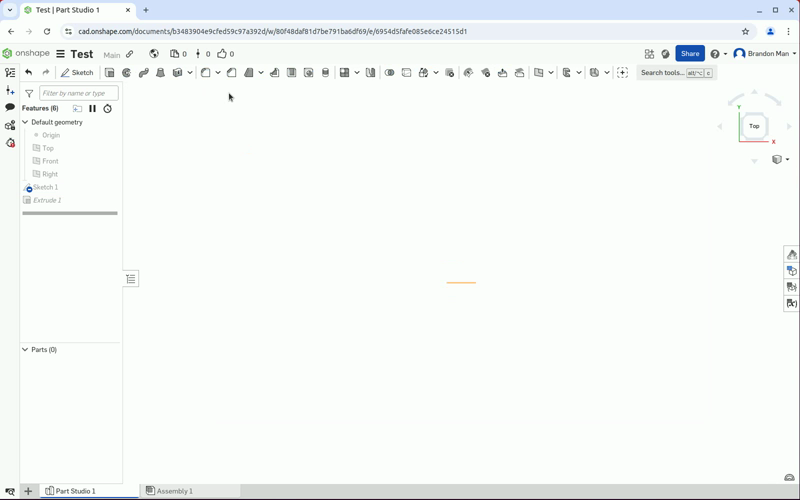
mouse_move(73, 352)
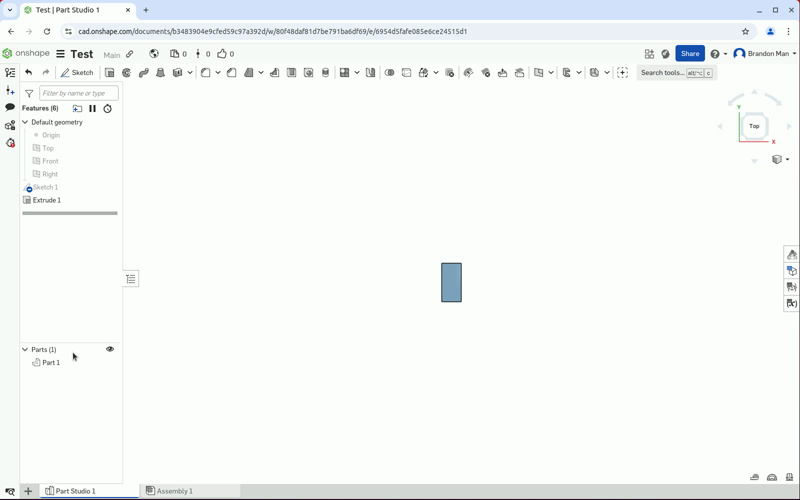
key(y)
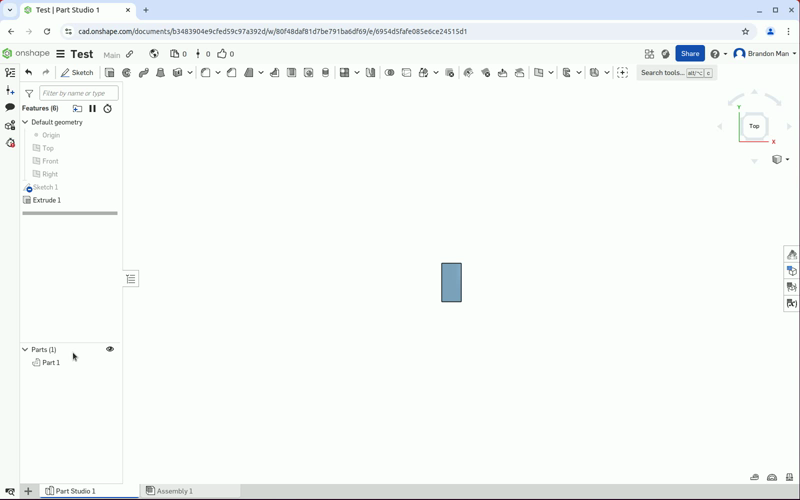
key(shift+p)
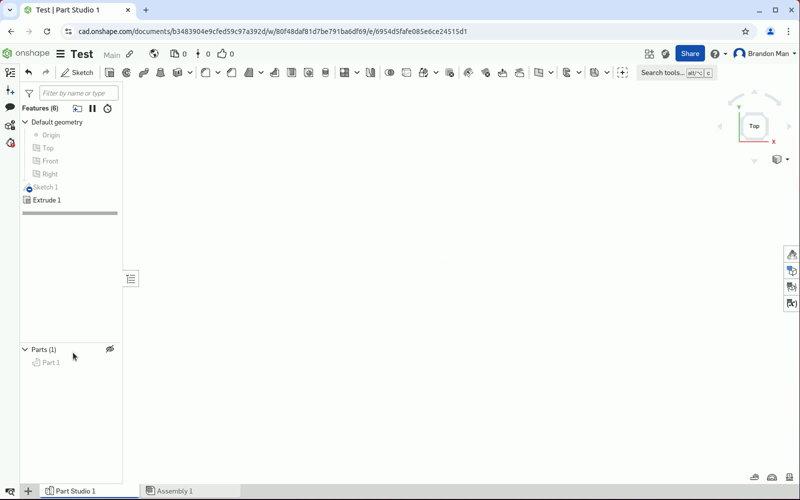
key(space)
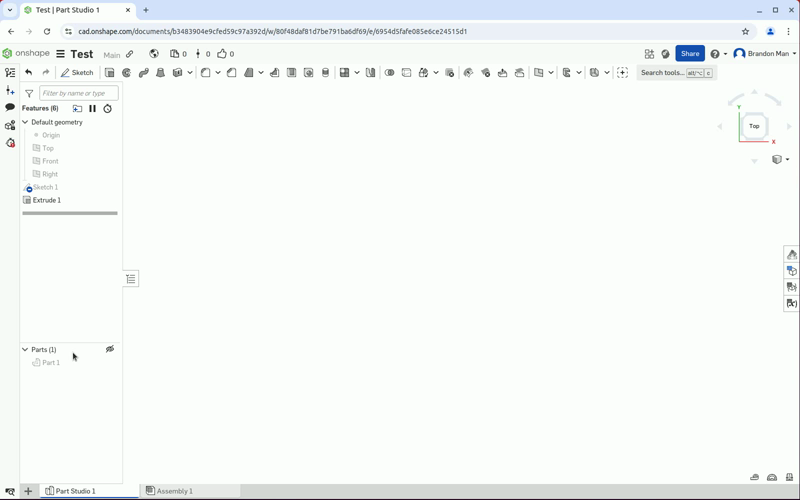
key_down(shift)
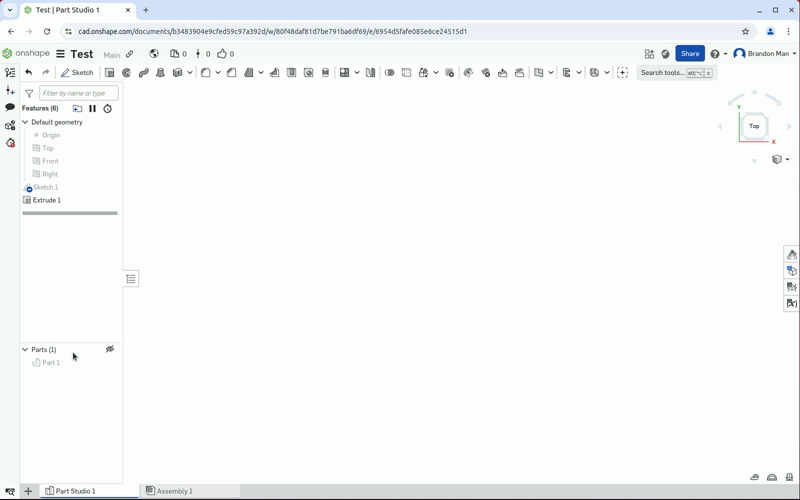
key(up)
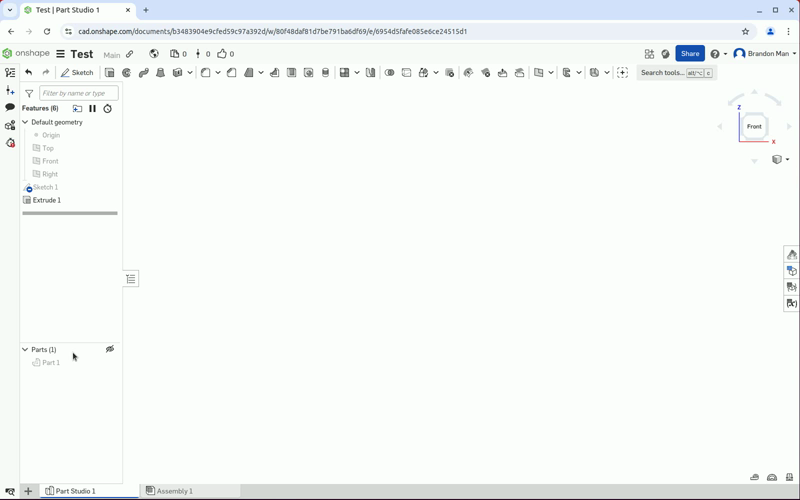
key_up(shift)
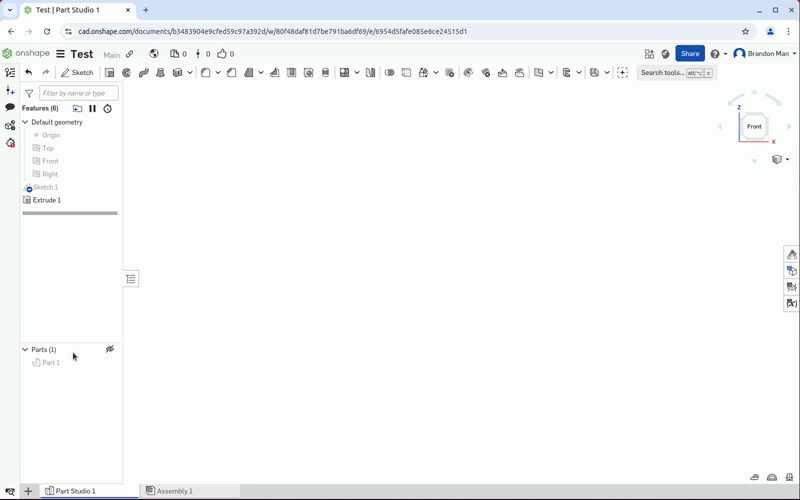
key(space)
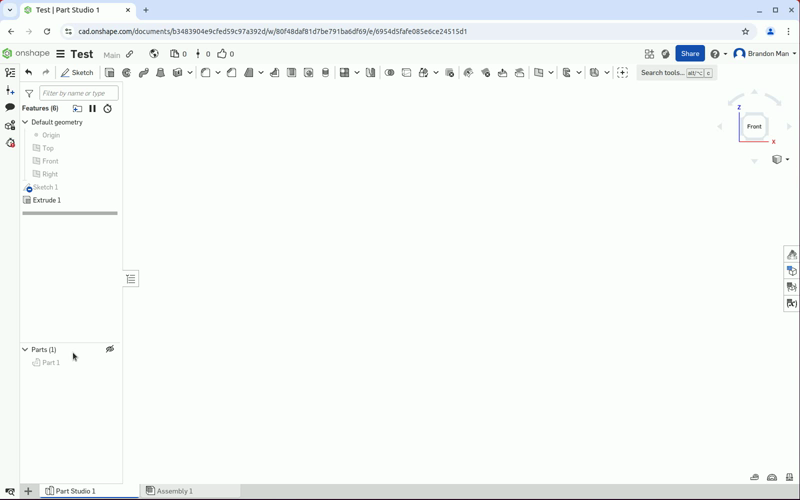
key_down(shift)
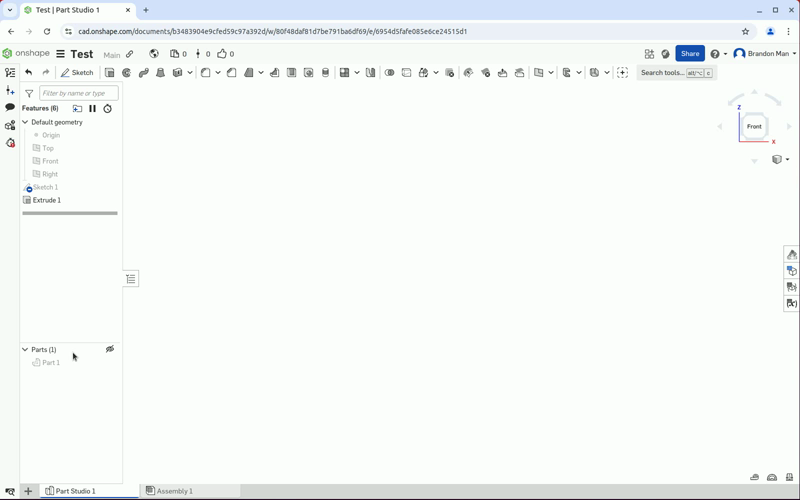
key(left)
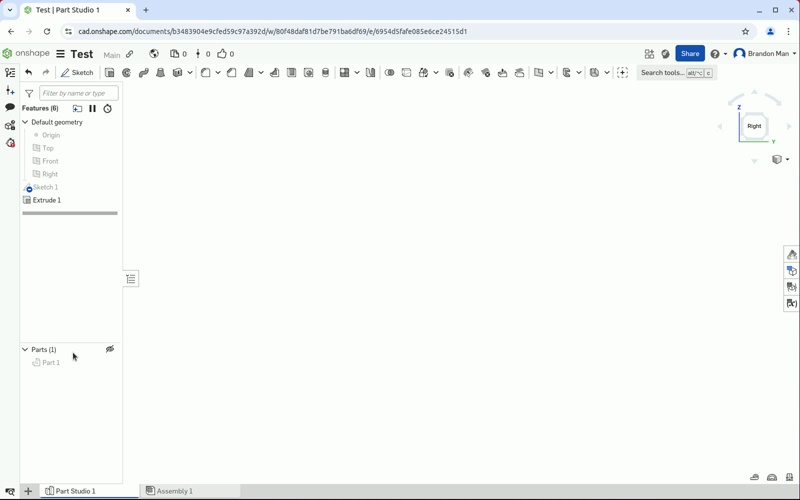
key_up(shift)
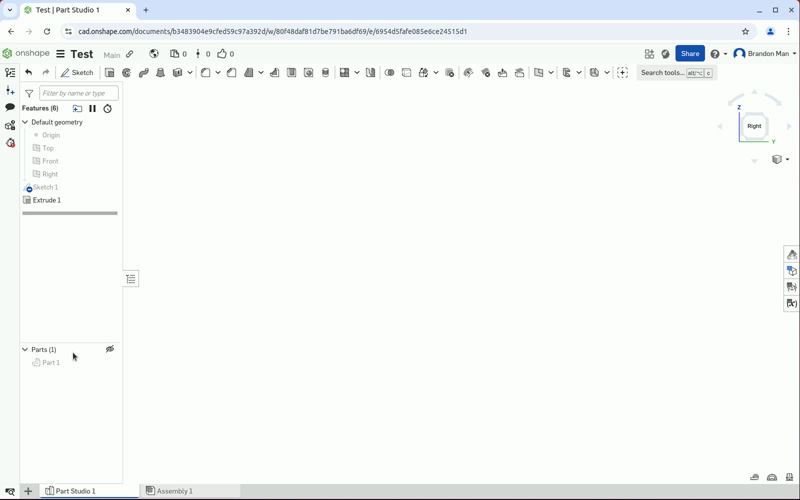
mouse_move(73, 352)
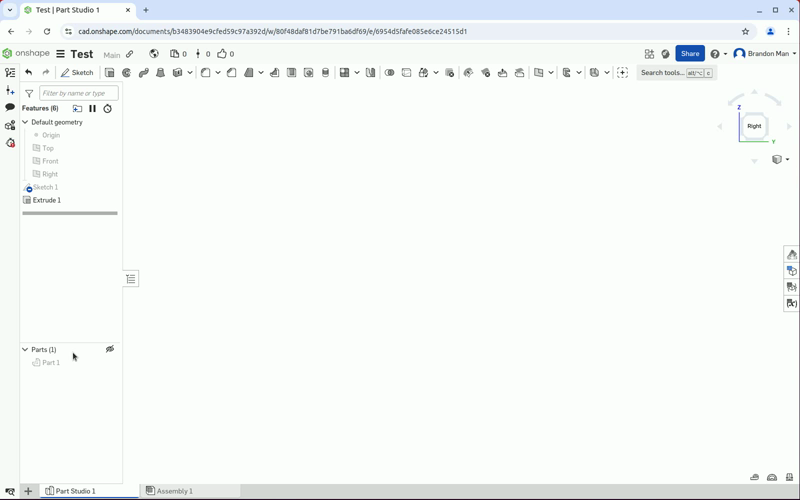
key(shift+y)
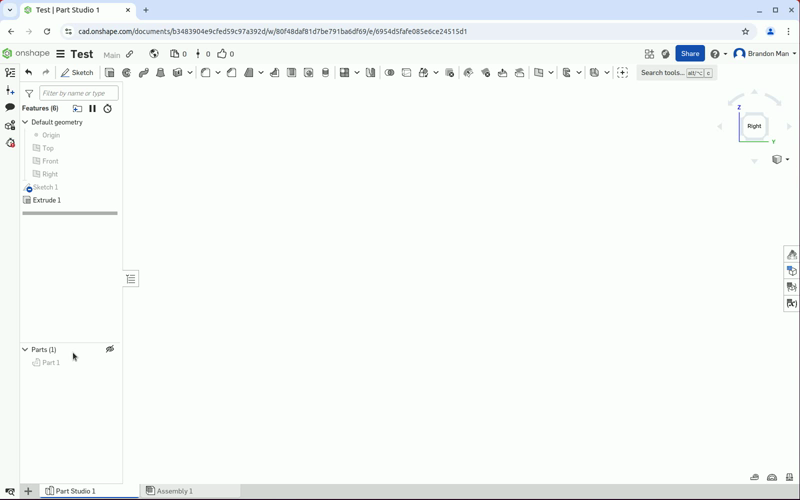
key(shift+s)
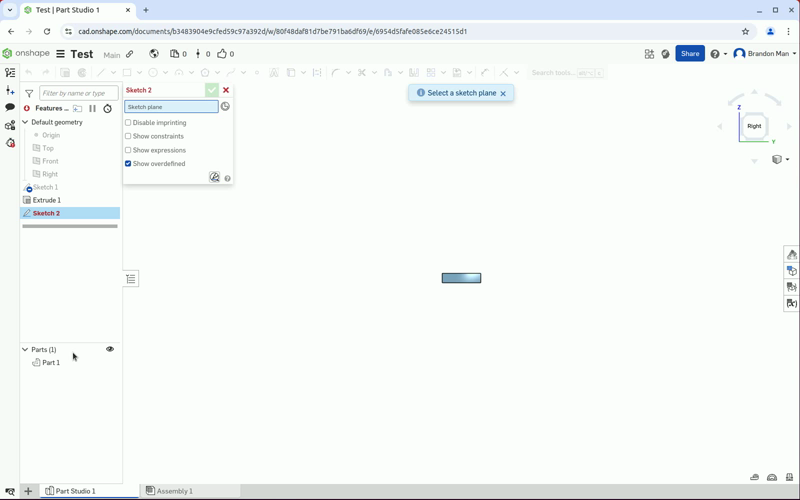
mouse_move(73, 176)
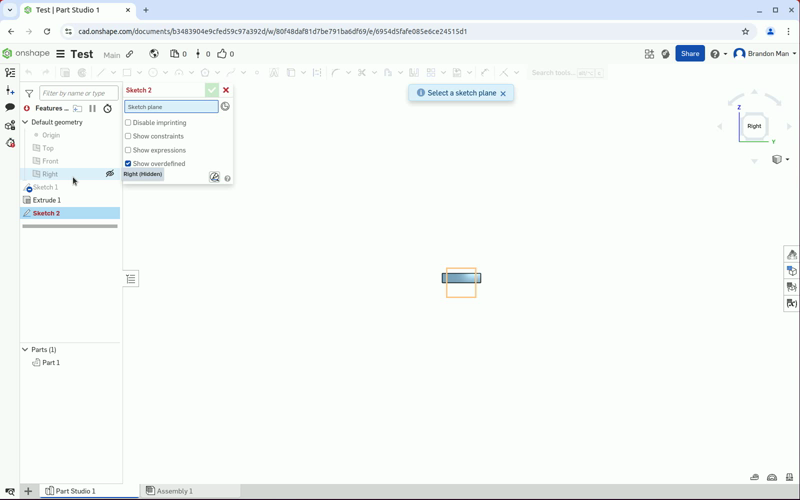
click(73, 176)
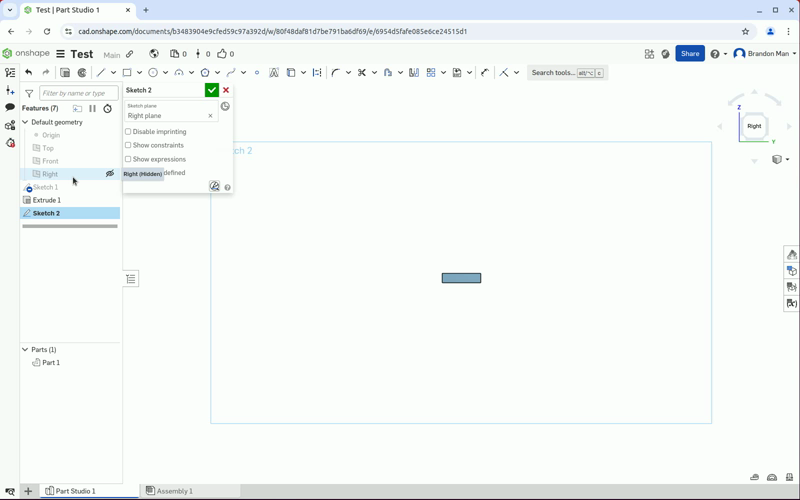
mouse_move(73, 352)
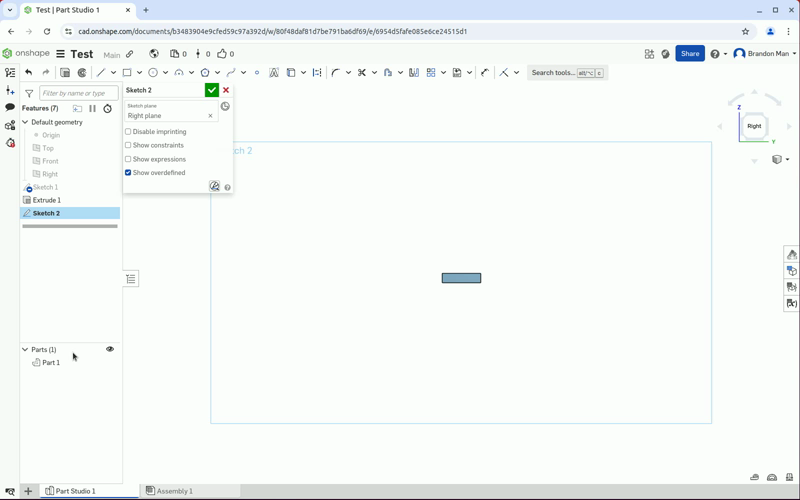
key(y)
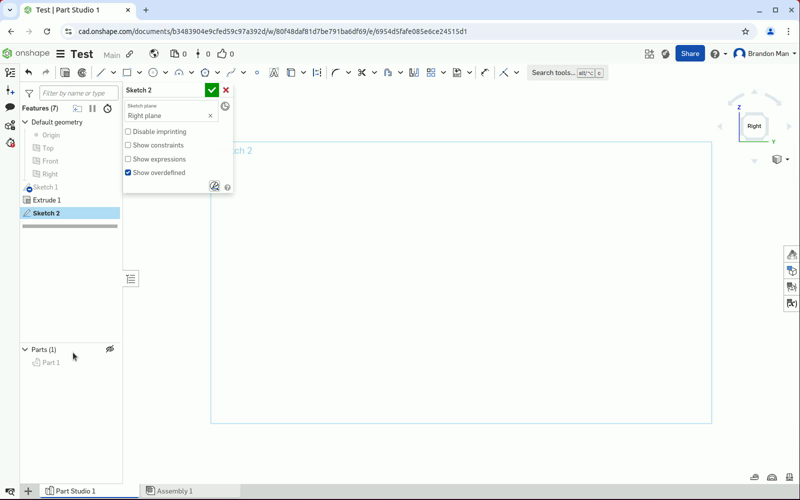
key(a)
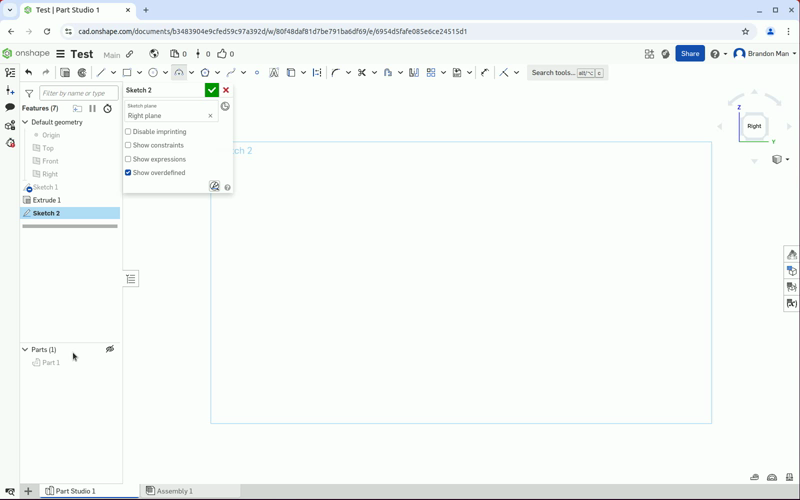
key_down(shift)
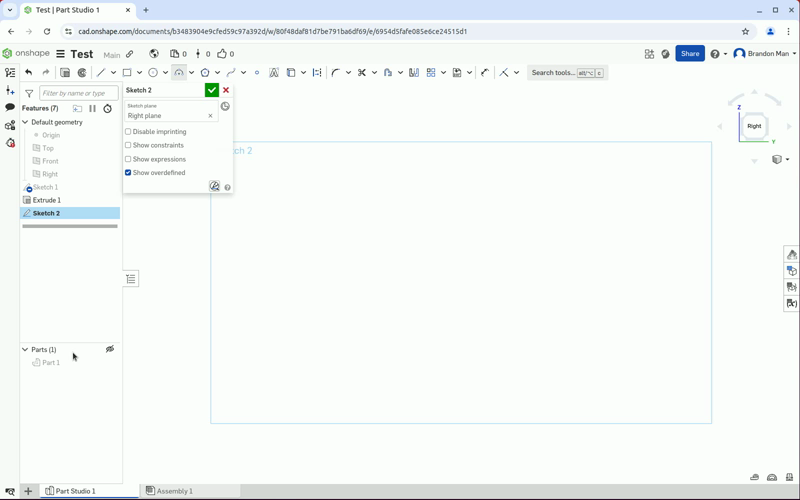
mouse_move(441, 282)
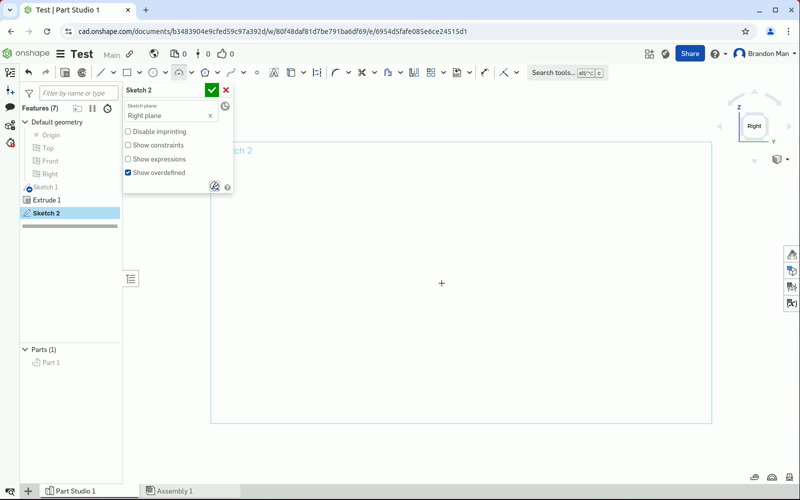
click(441, 282)
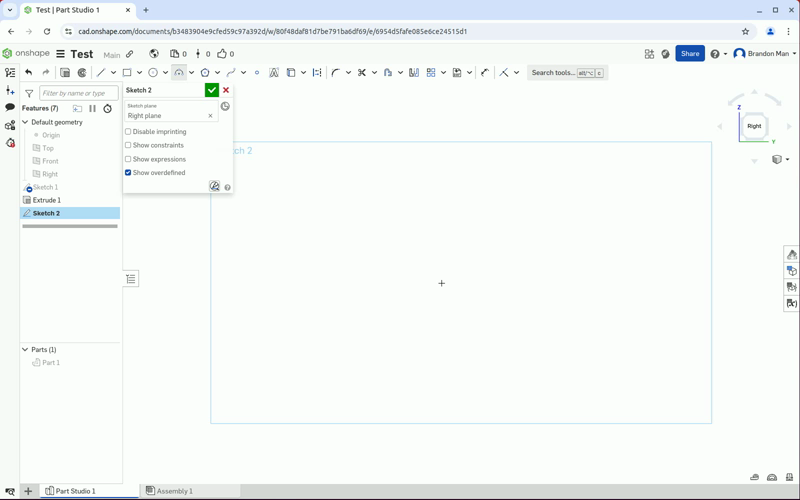
key_up(shift)
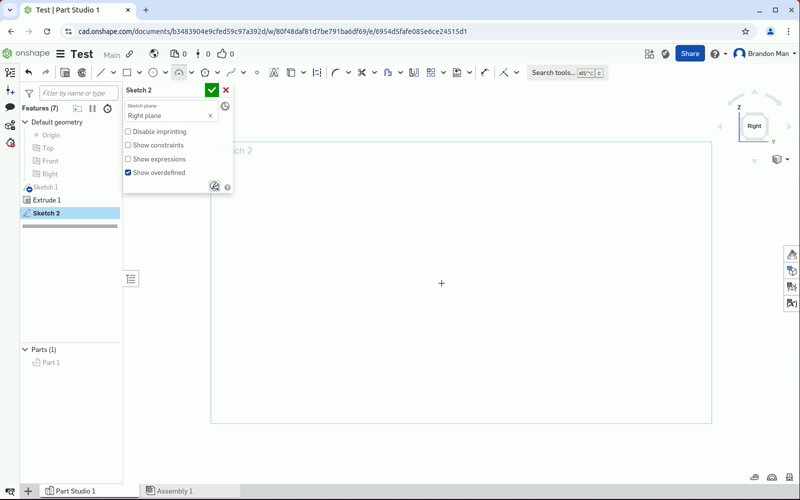
key_down(shift)
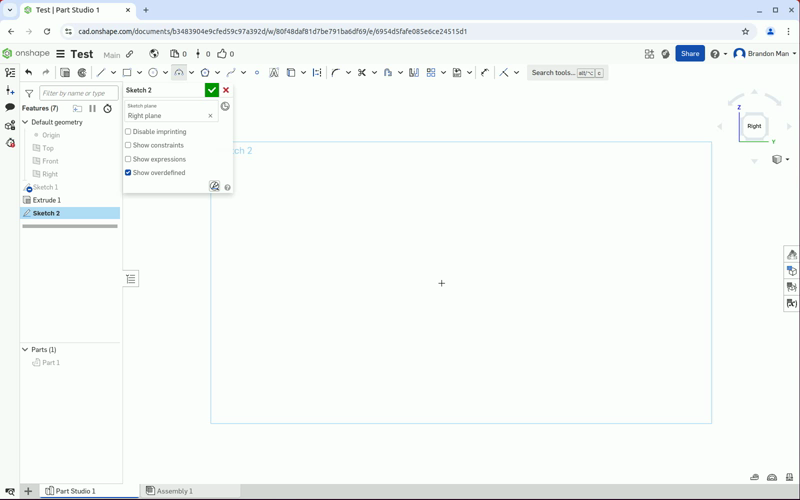
mouse_move(480, 273)
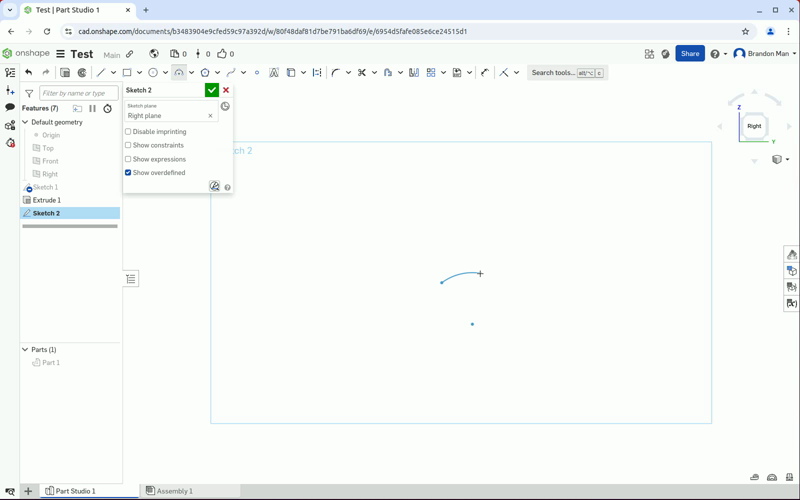
click(480, 273)
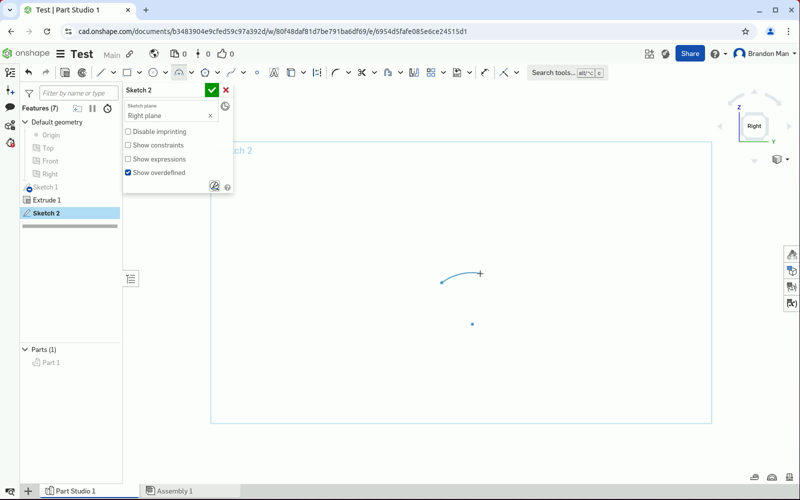
mouse_move(461, 280)
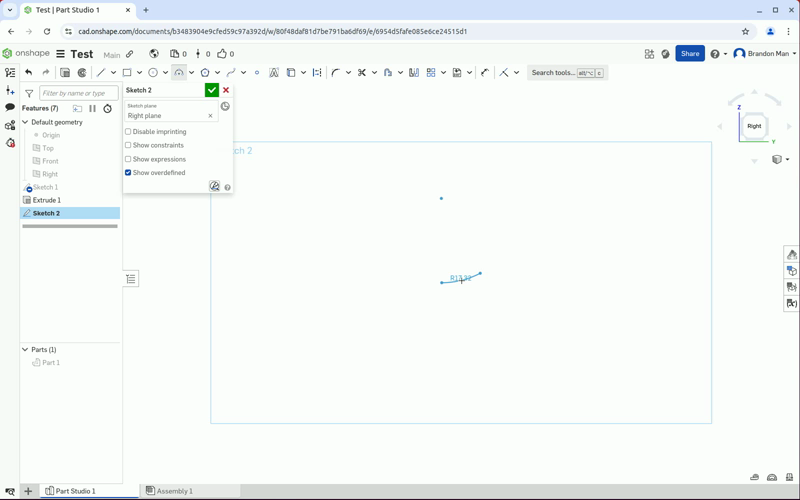
click(461, 280)
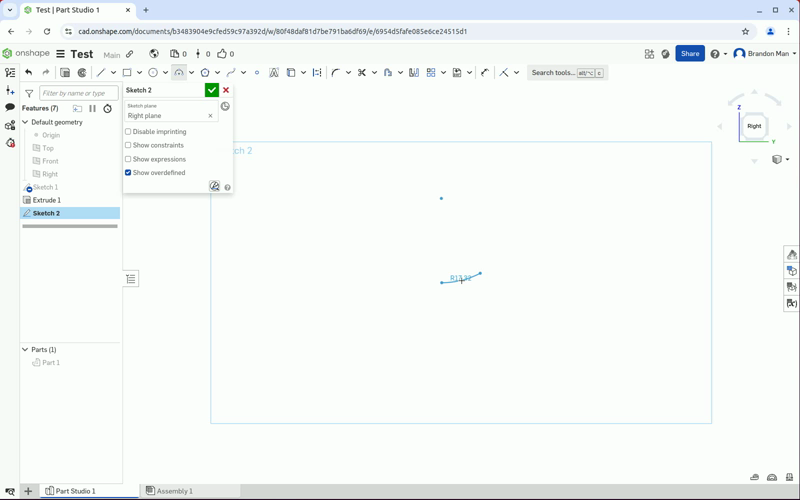
key_up(shift)
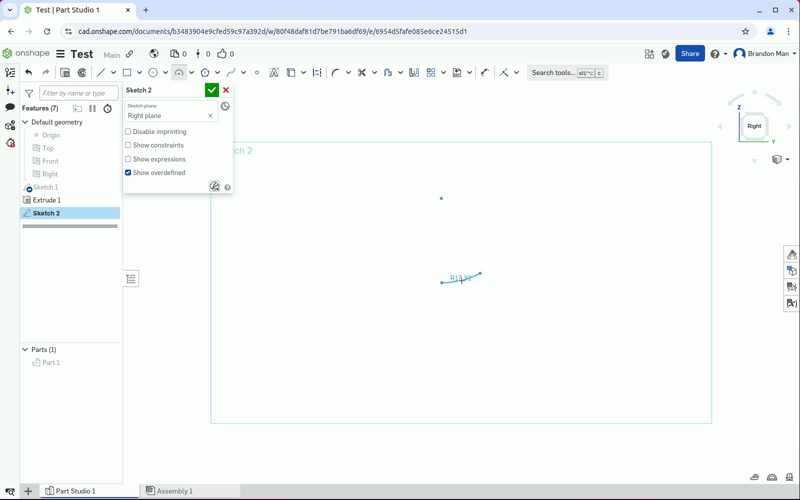
mouse_move(480, 273)
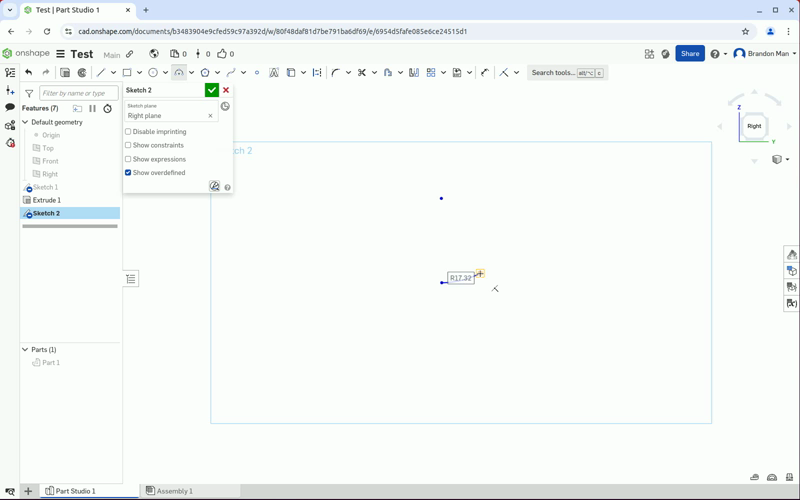
click(480, 273)
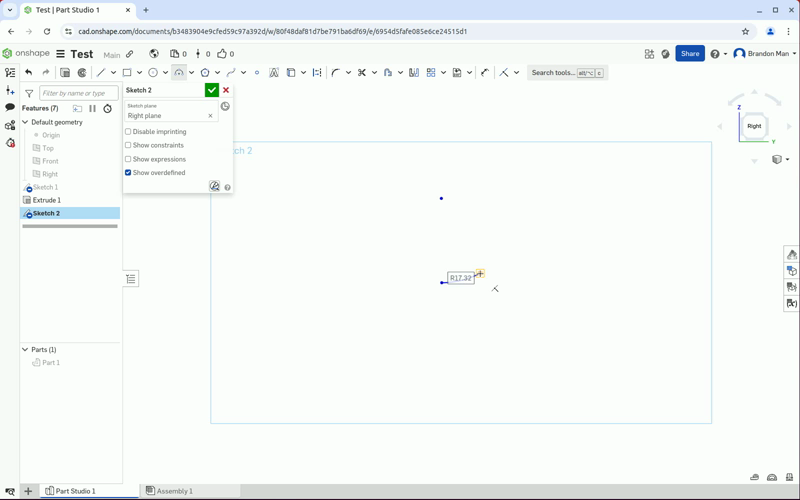
mouse_move(441, 282)
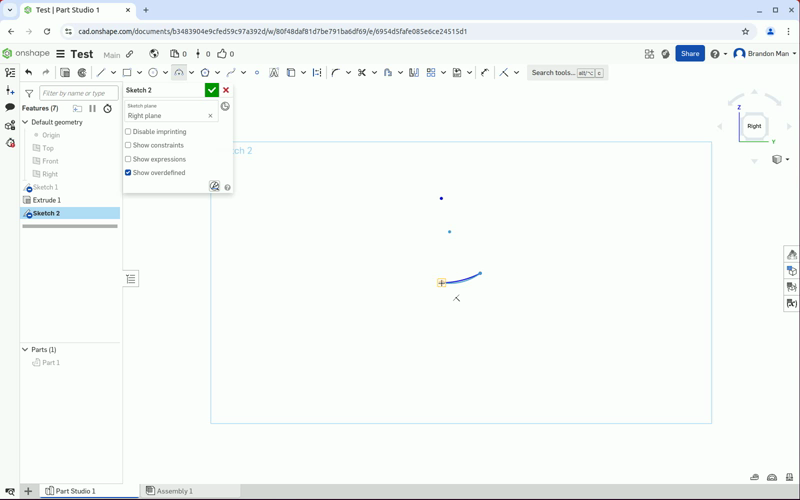
click(441, 282)
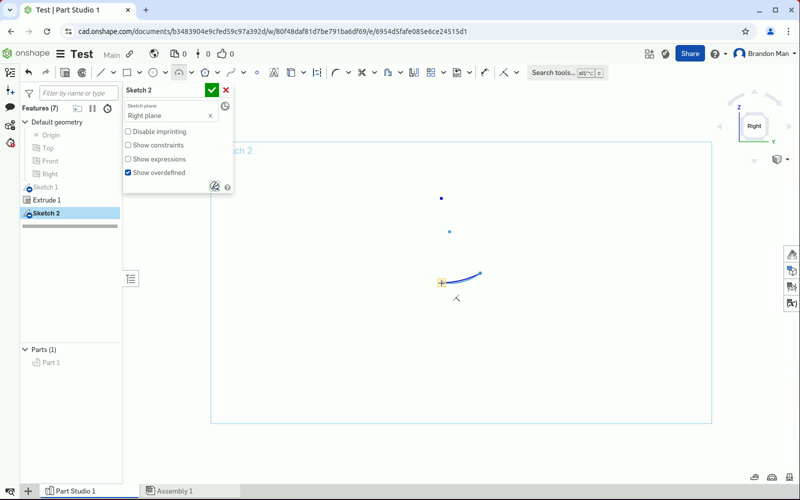
key_down(shift)
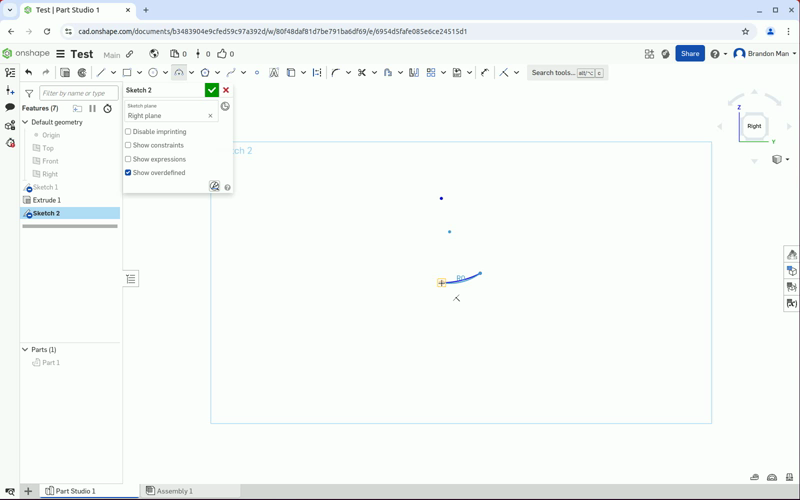
mouse_move(460, 276)
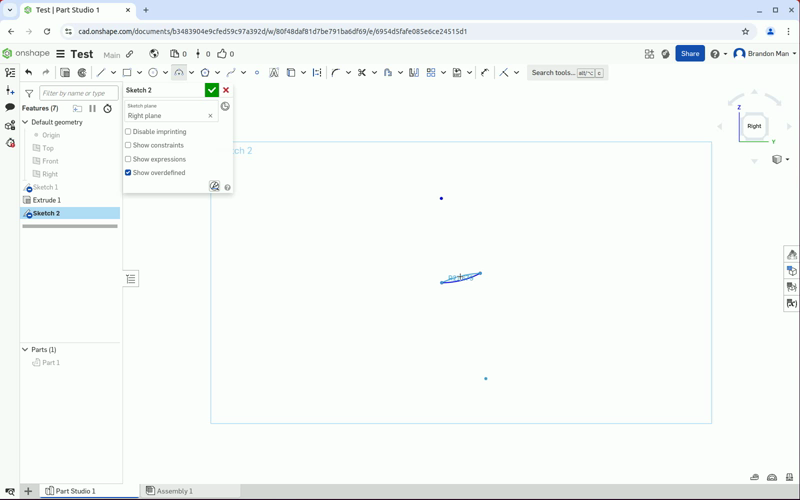
scroll(6)
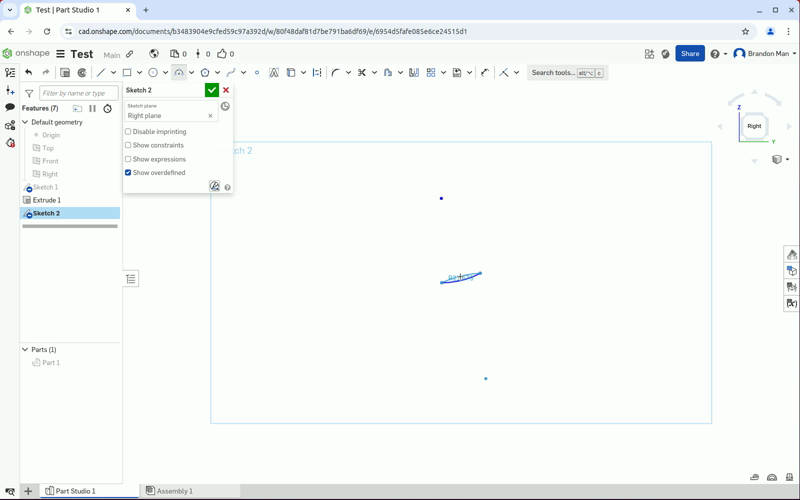
scroll(6)
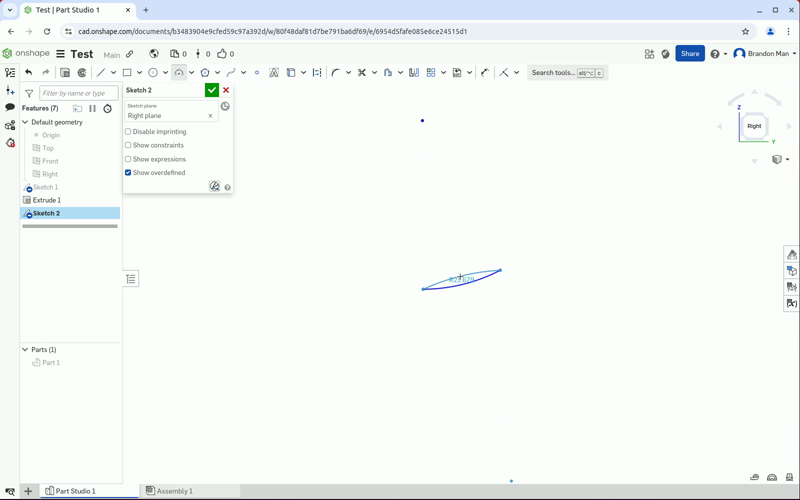
scroll(6)
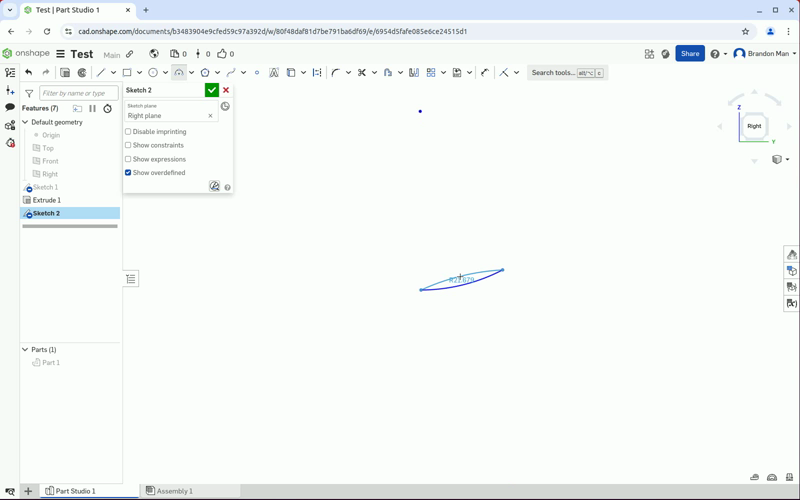
scroll(6)
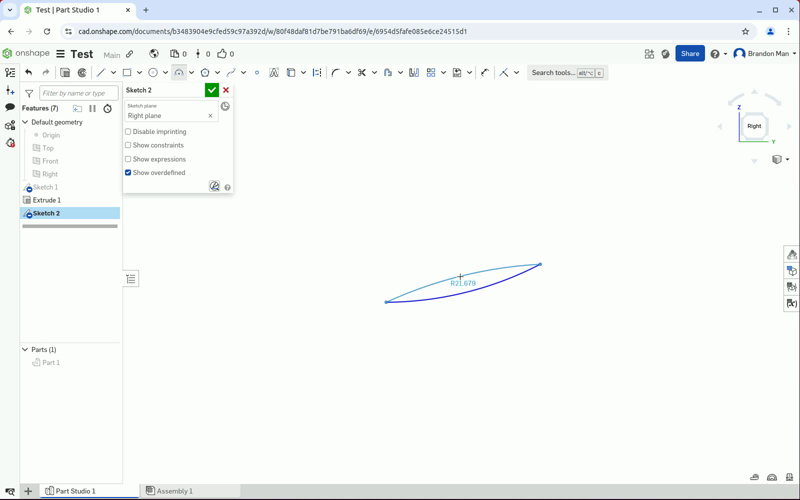
scroll(6)
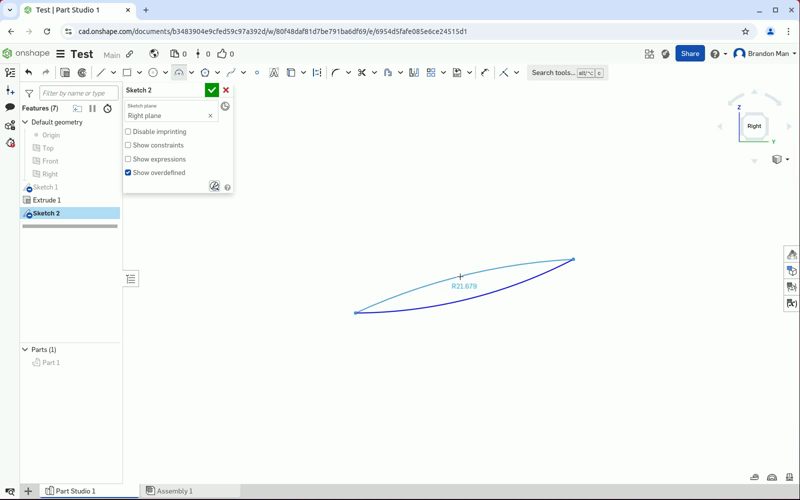
scroll(6)
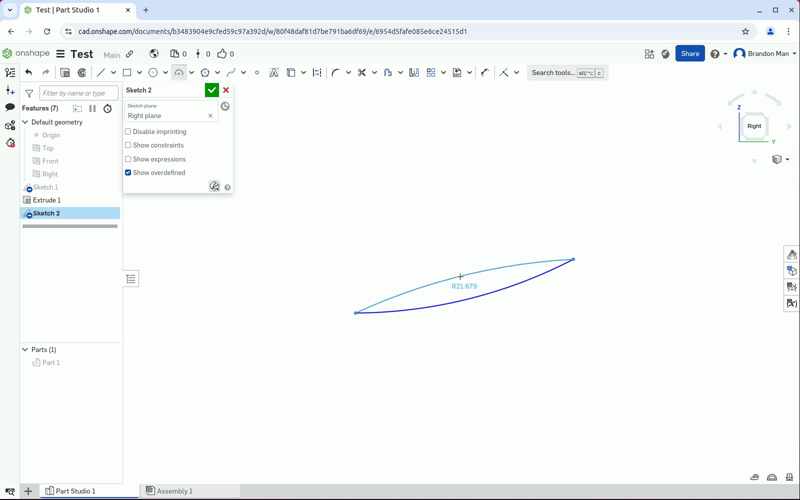
scroll(6)
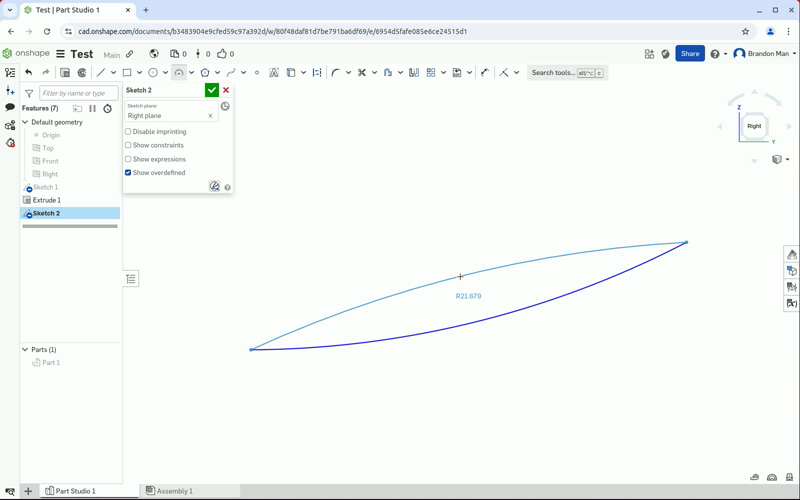
click(460, 276)
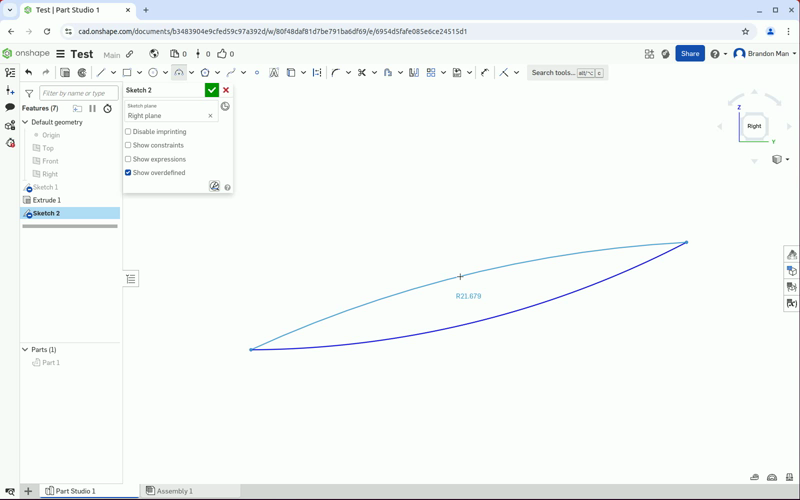
scroll(-6)
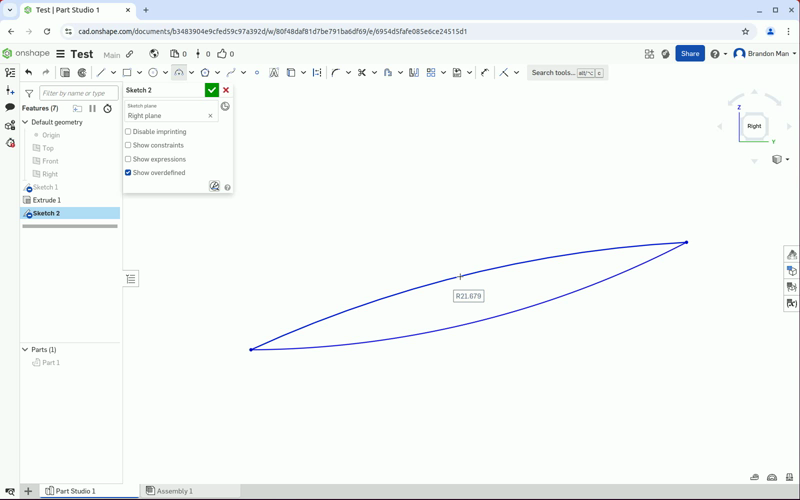
scroll(-6)
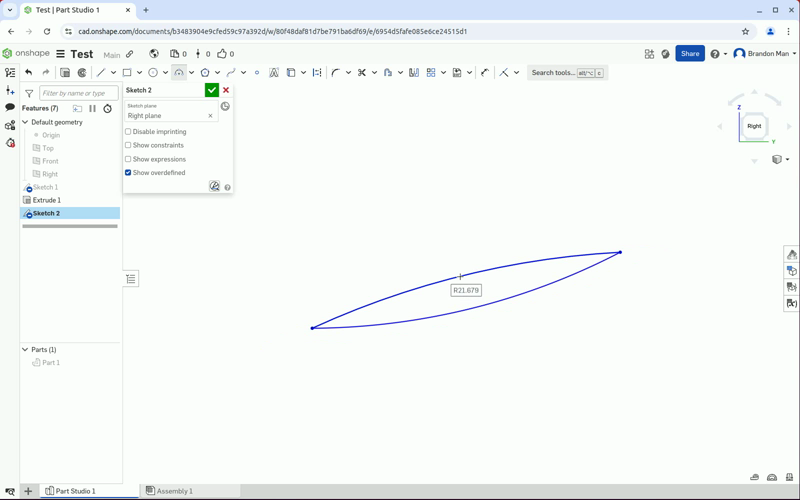
scroll(-6)
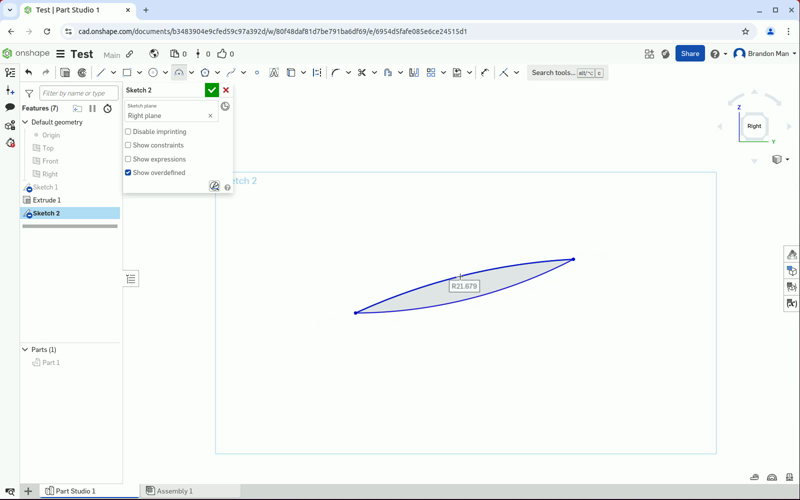
scroll(-6)
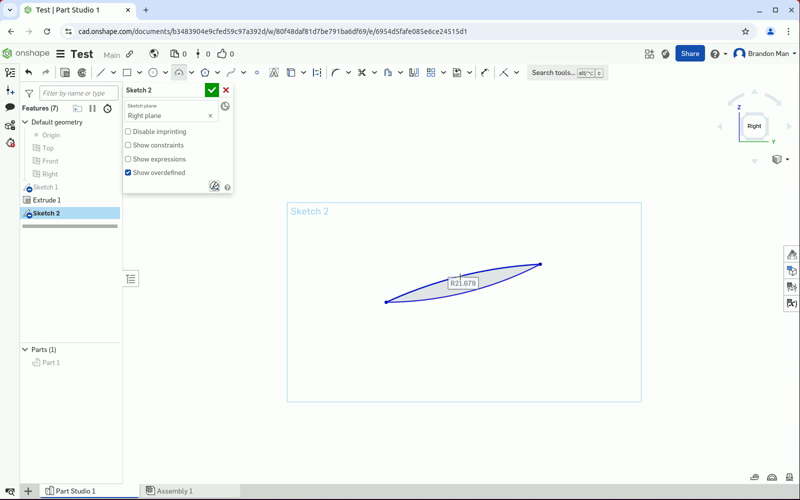
scroll(-6)
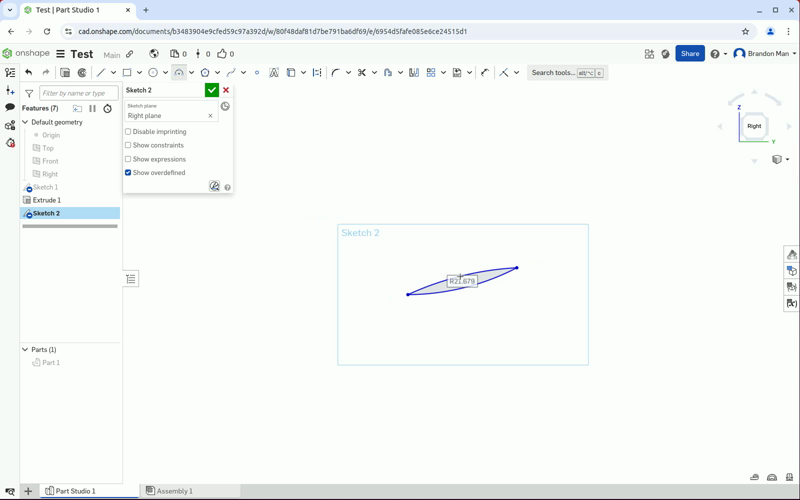
scroll(-6)
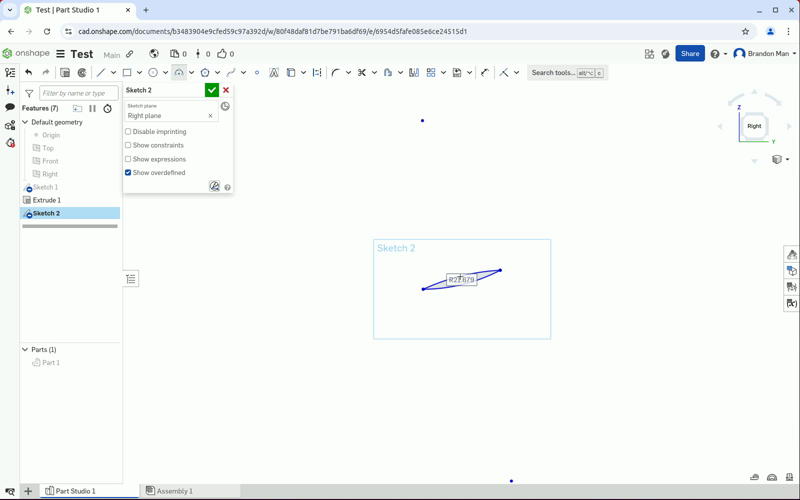
scroll(-6)
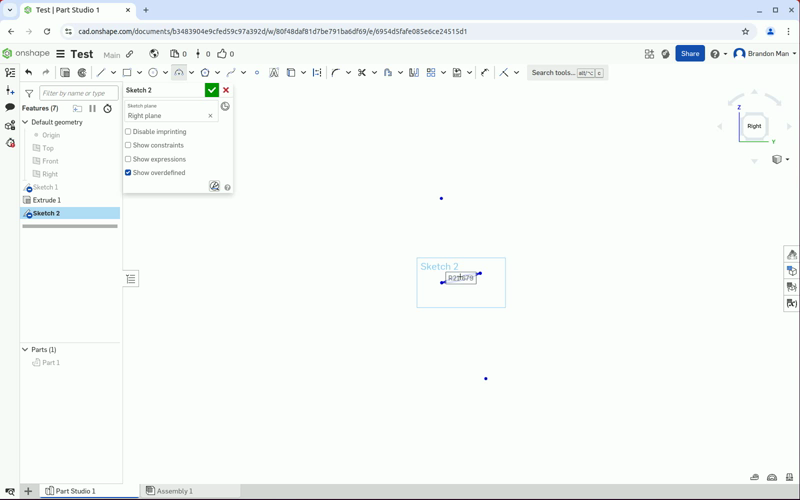
key_up(shift)
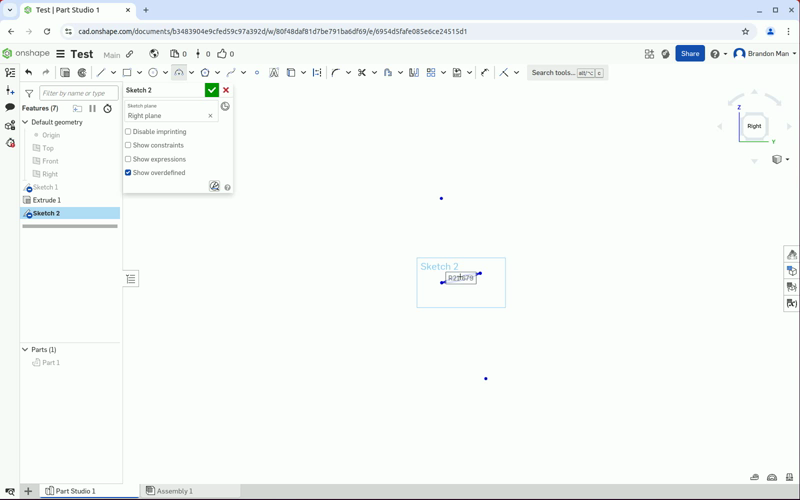
key(esc)
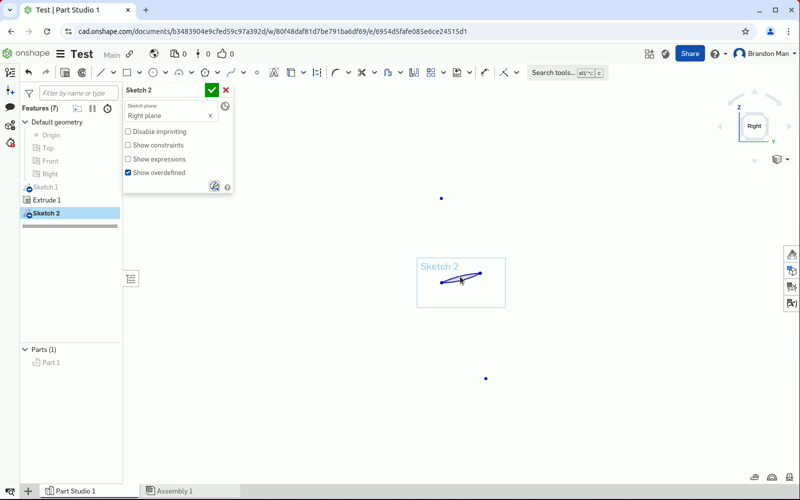
mouse_move(447, 282)
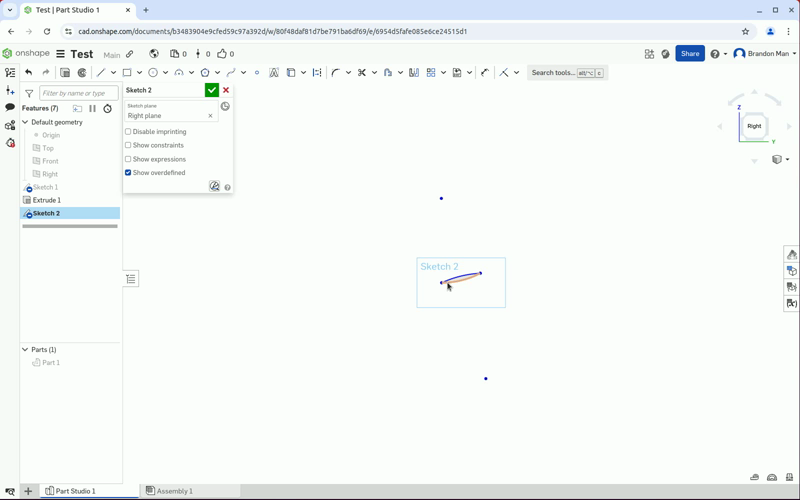
scroll(6)
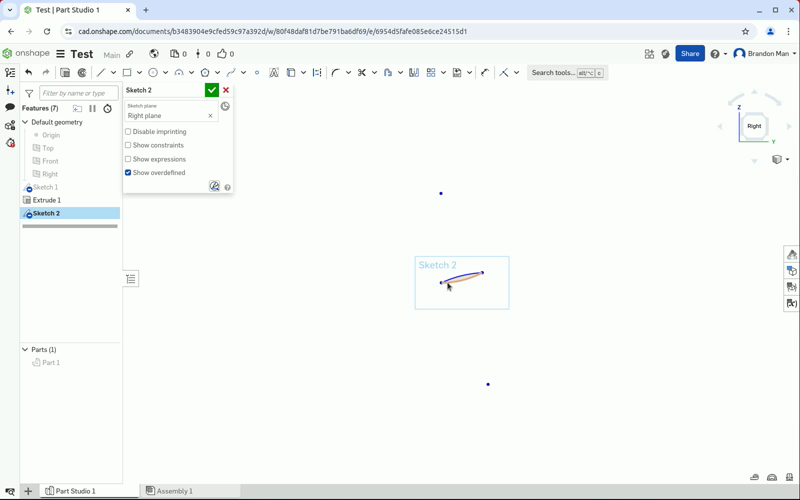
scroll(6)
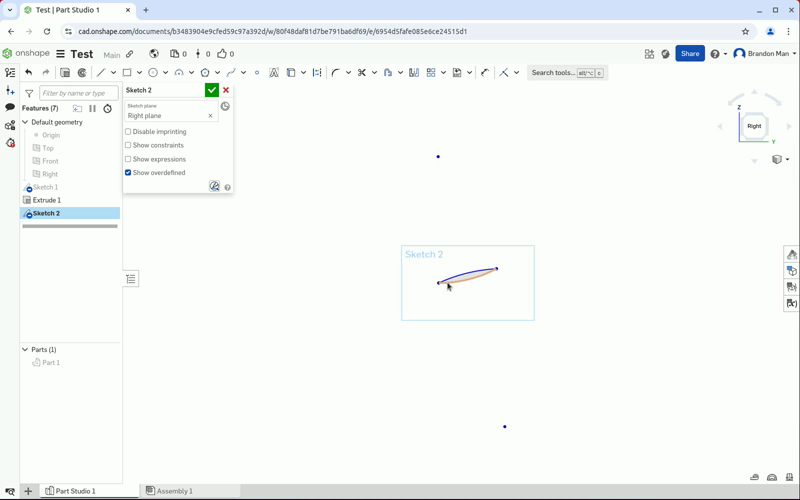
scroll(6)
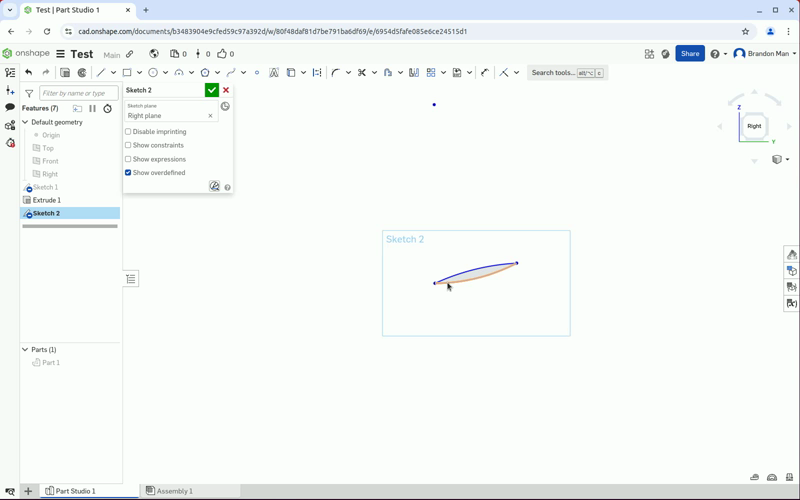
scroll(6)
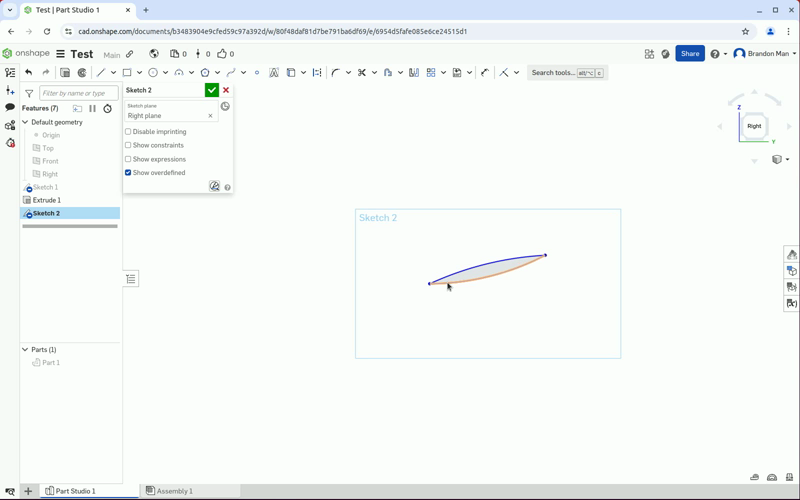
scroll(6)
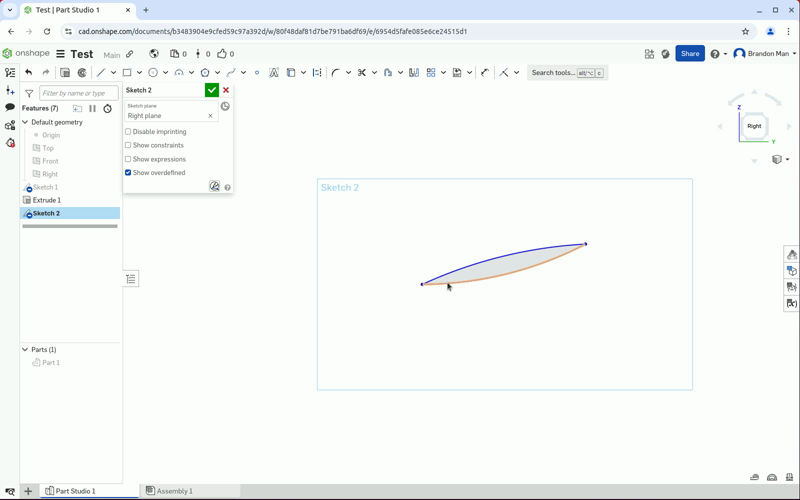
scroll(6)
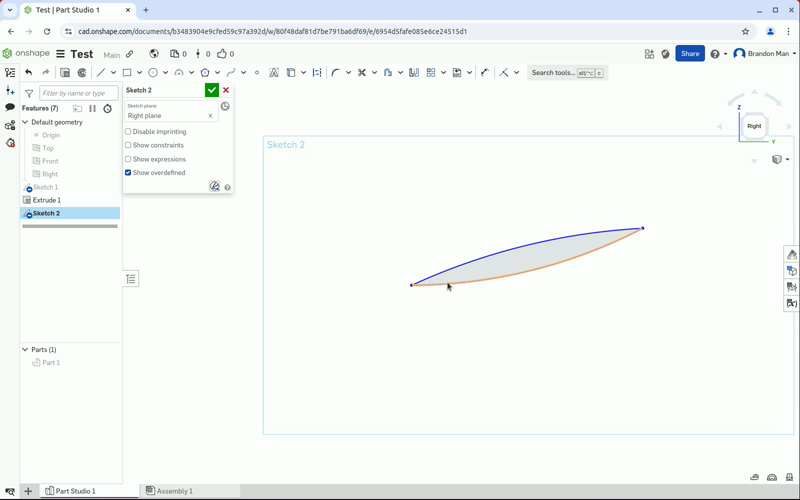
scroll(6)
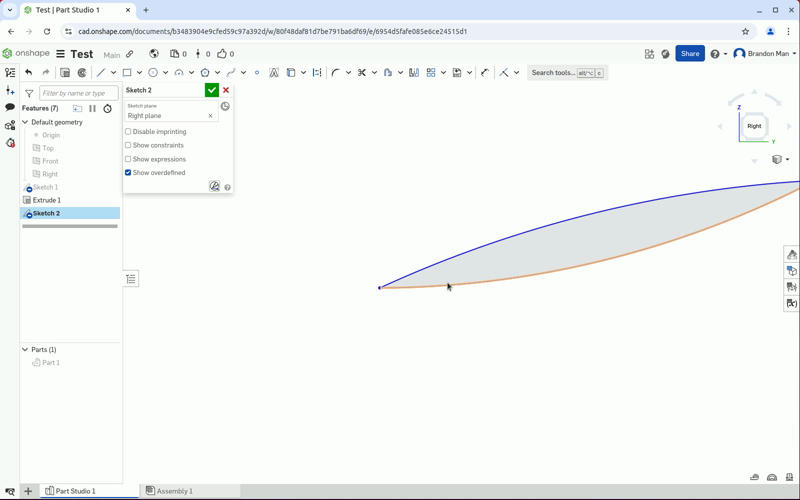
click(447, 282)
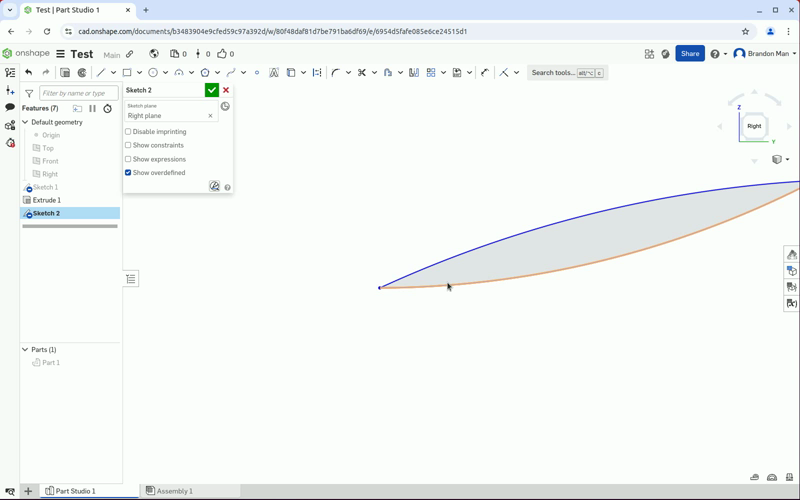
scroll(-6)
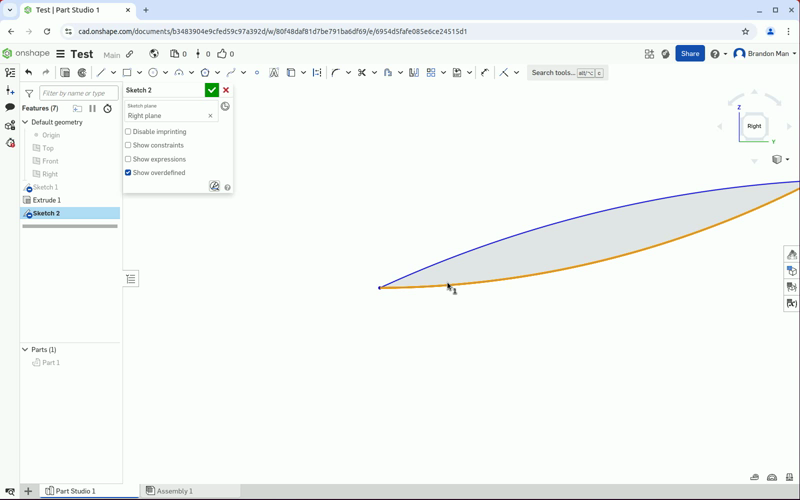
scroll(-6)
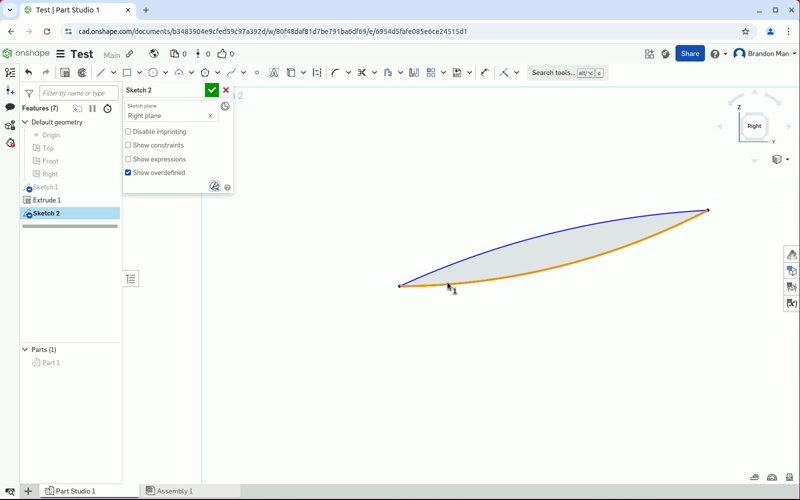
scroll(-6)
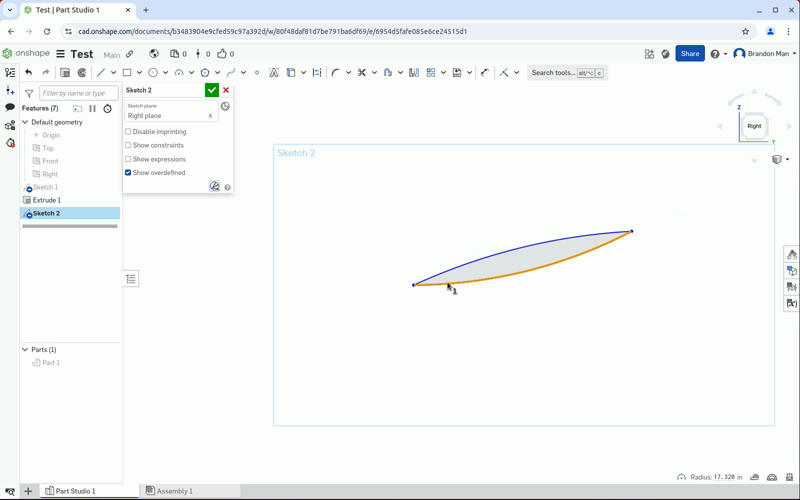
scroll(-6)
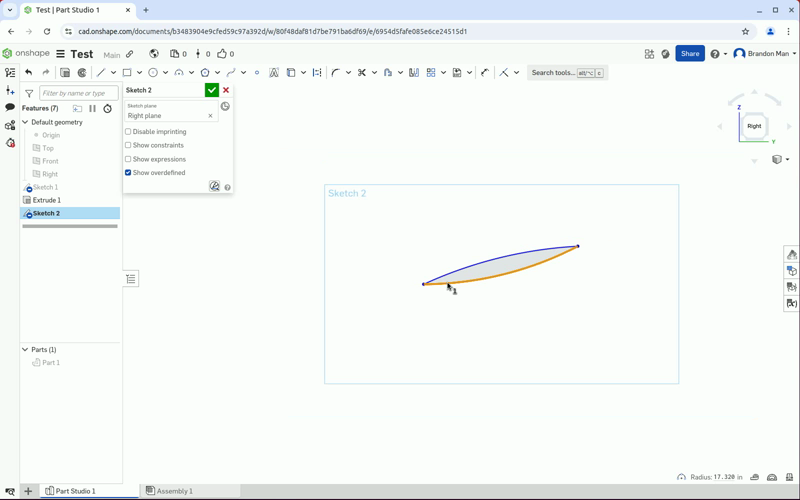
scroll(-6)
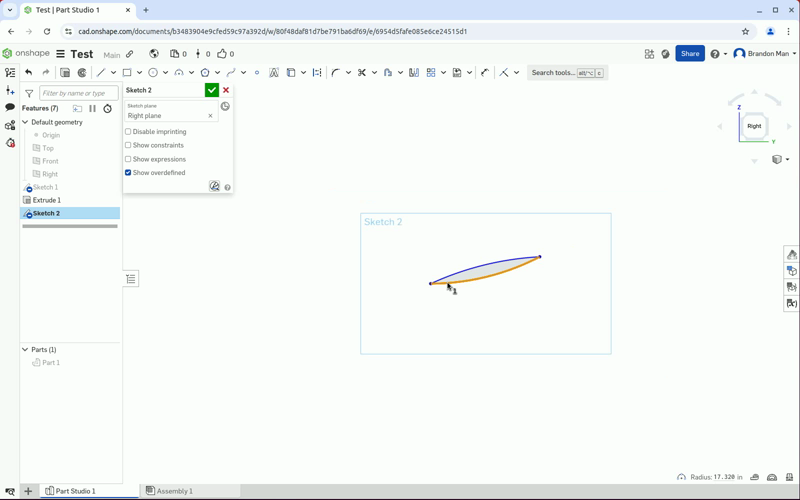
scroll(-6)
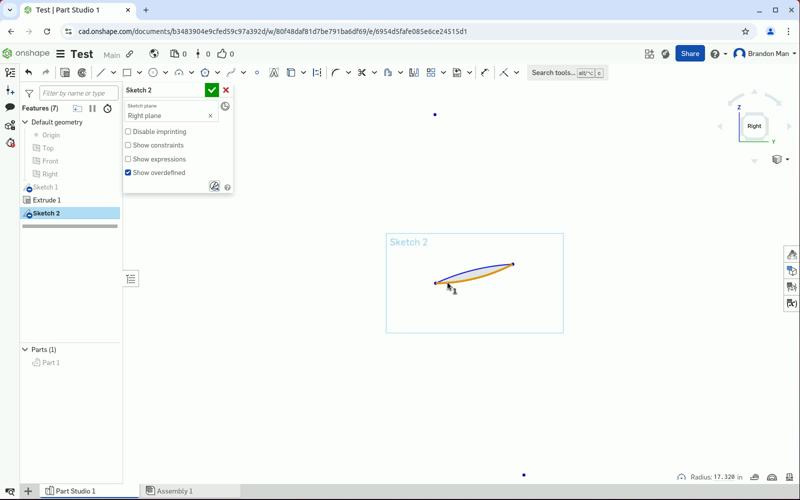
scroll(-6)
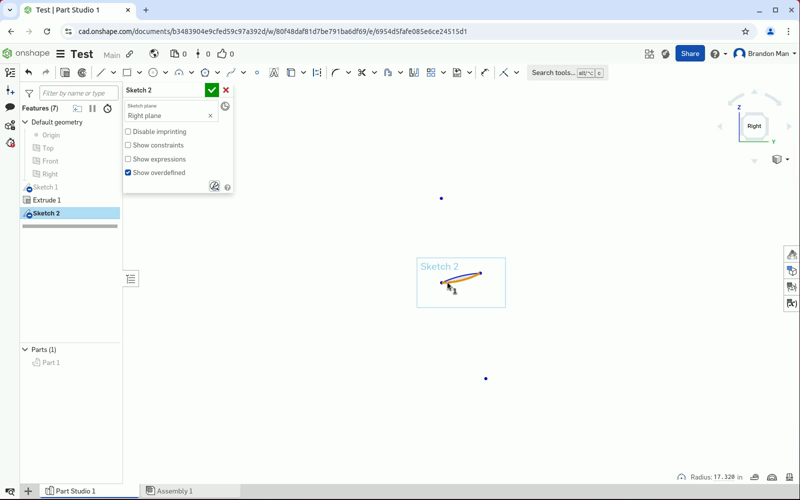
mouse_move(73, 352)
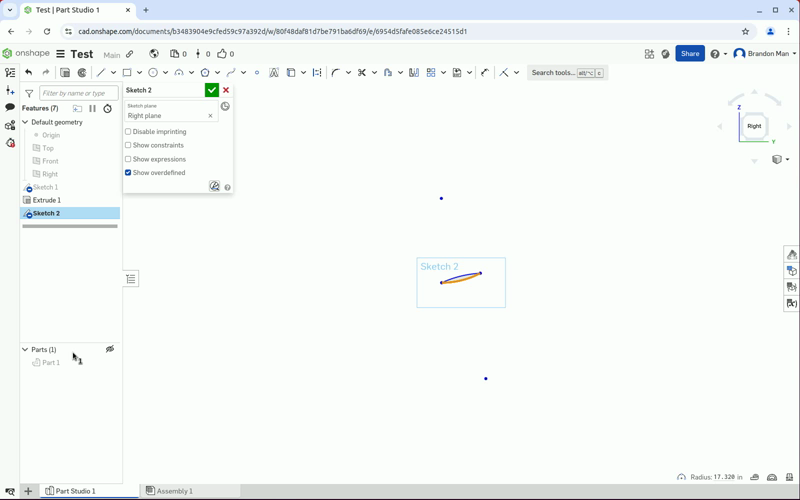
key(shift+y)
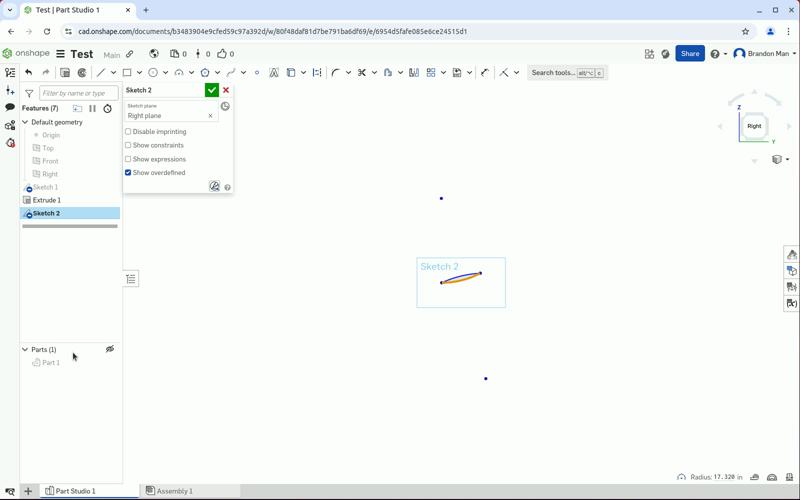
key(shift+e)
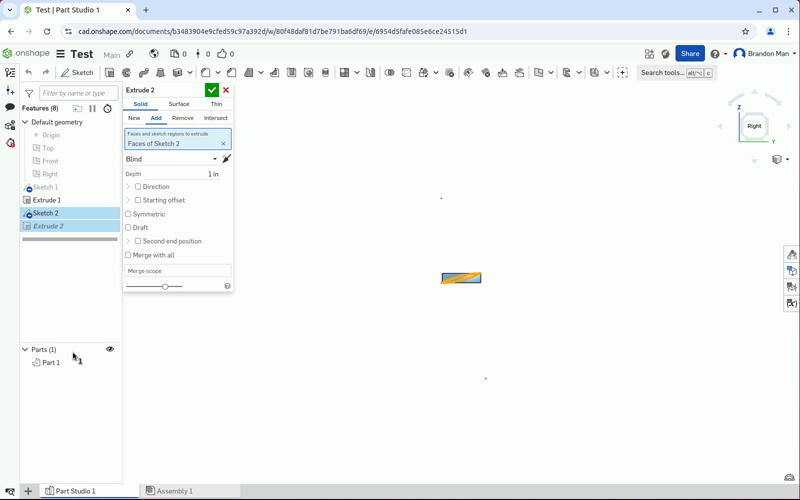
mouse_move(143, 106)
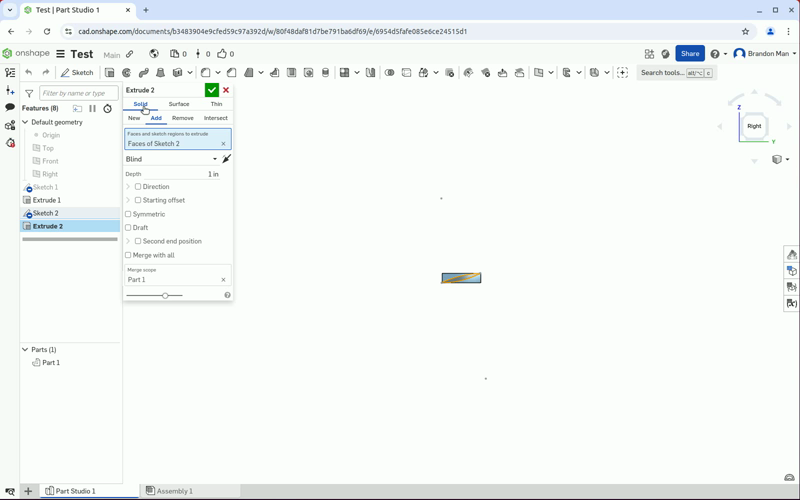
click(143, 106)
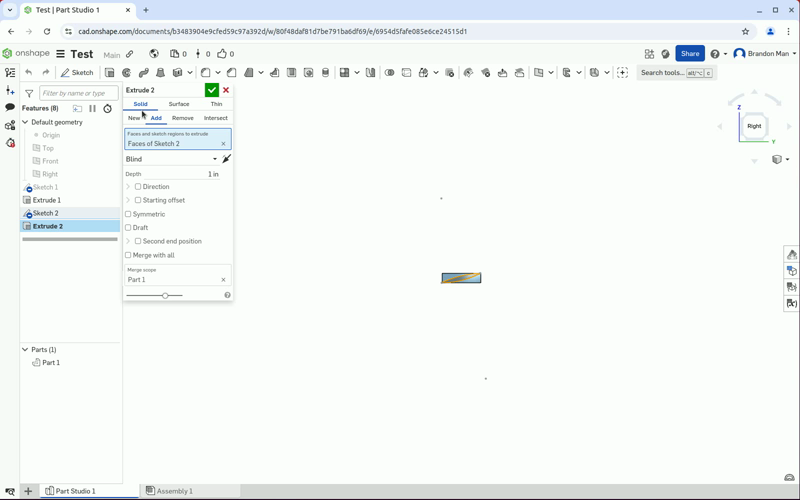
mouse_move(137, 120)
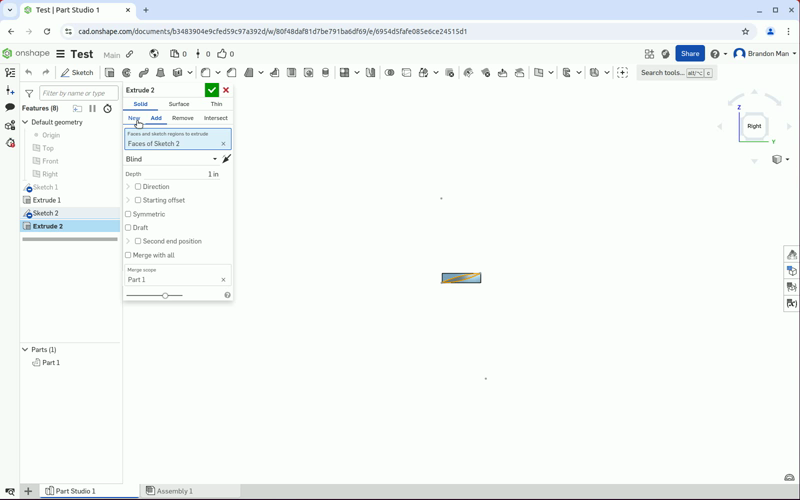
click(137, 120)
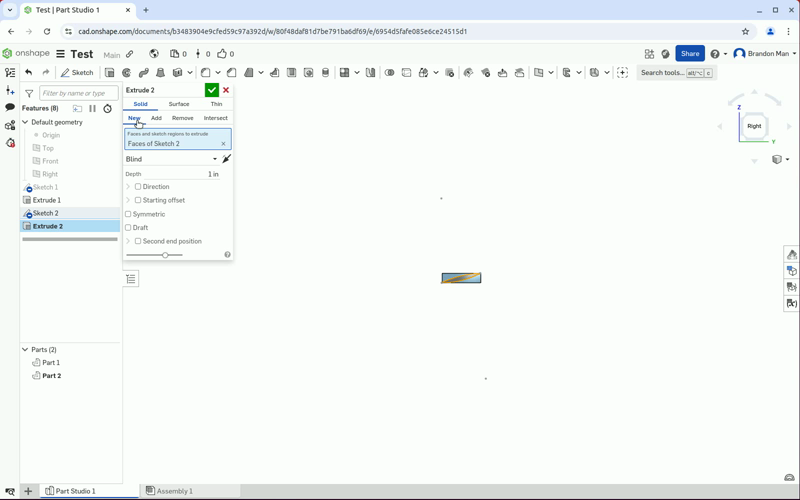
key(tab, 4)
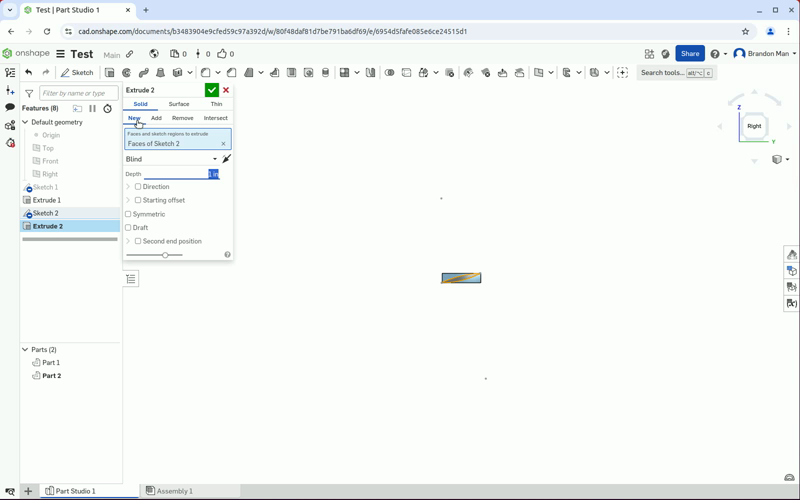
text(23.108)
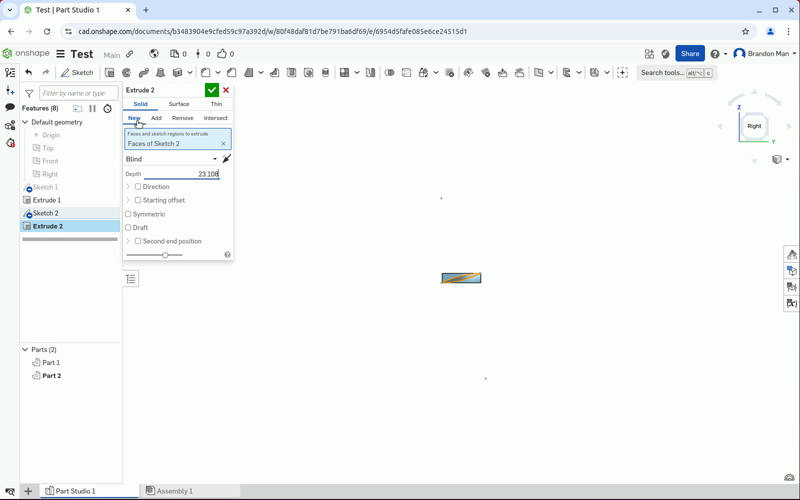
key(enter)
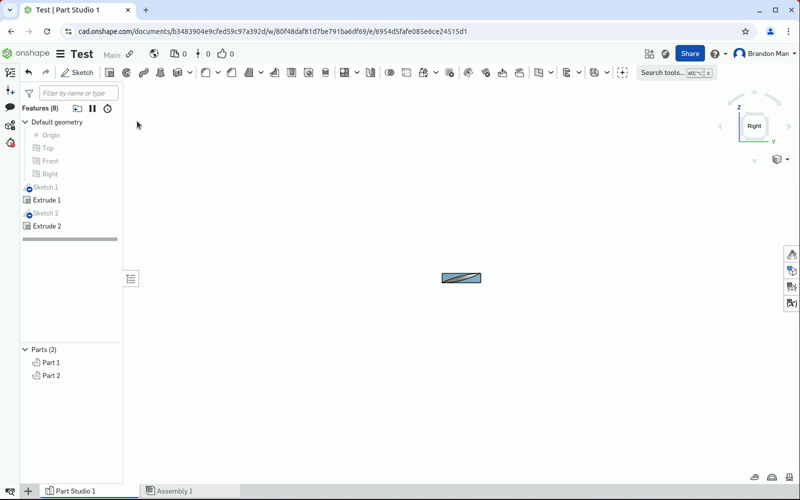
key(shift+h)
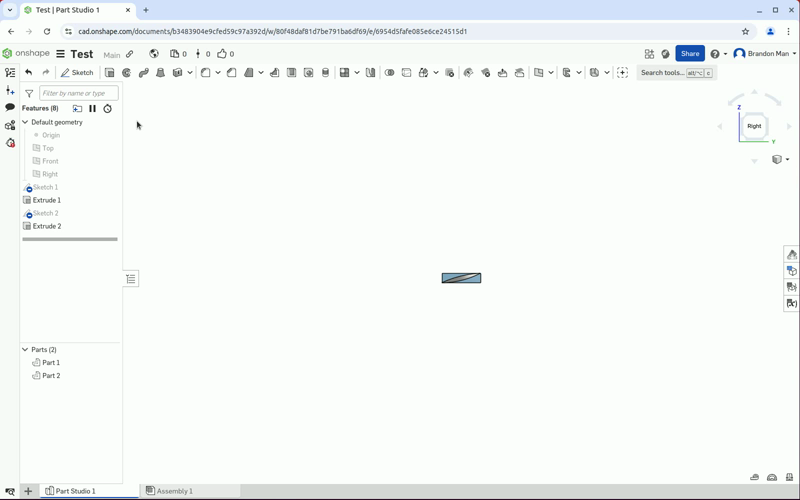
key(shift+h)
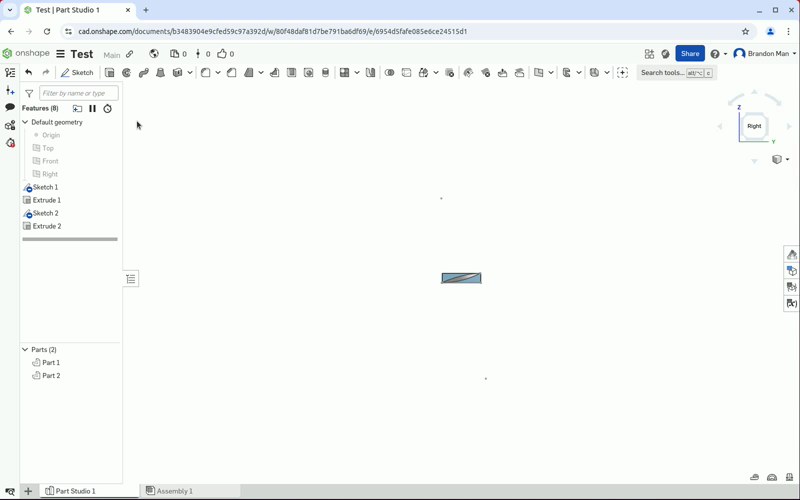
key(shift+7)
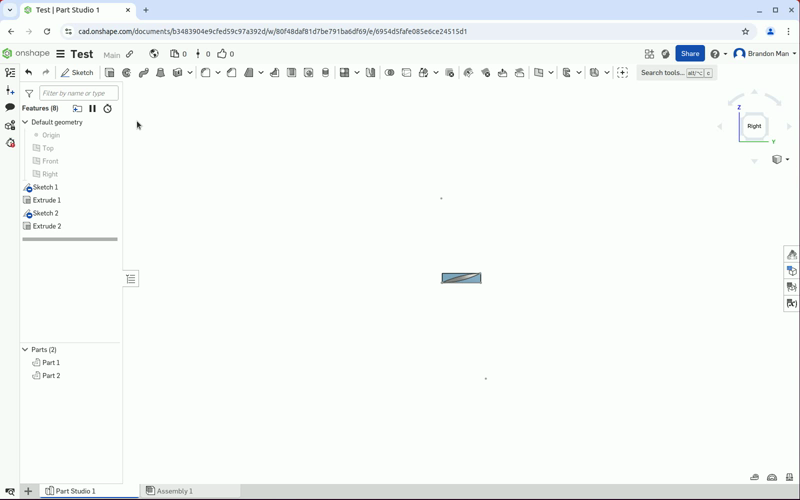
key(right, 2)
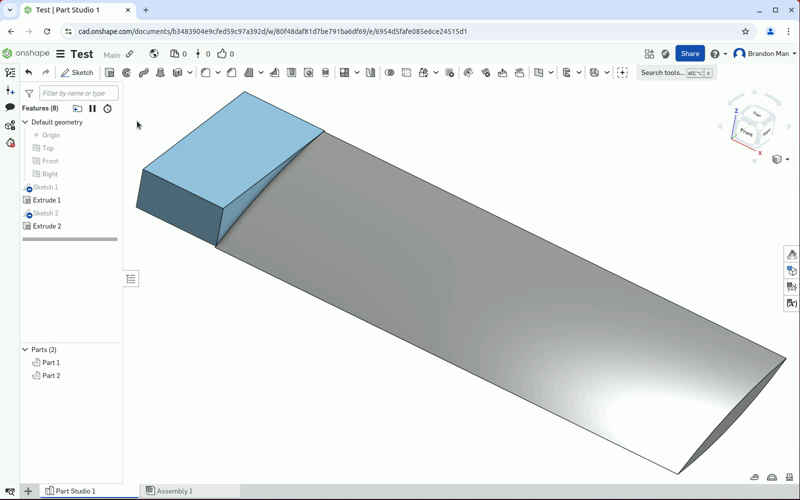
key(down, 2)
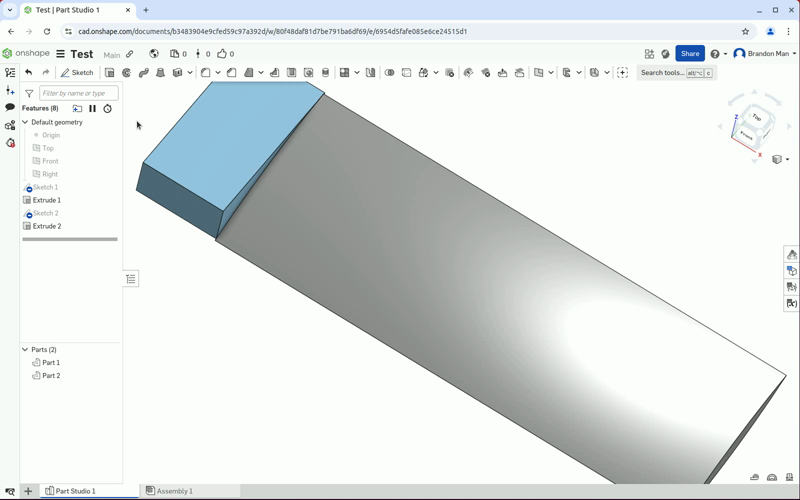
key(up, 2)
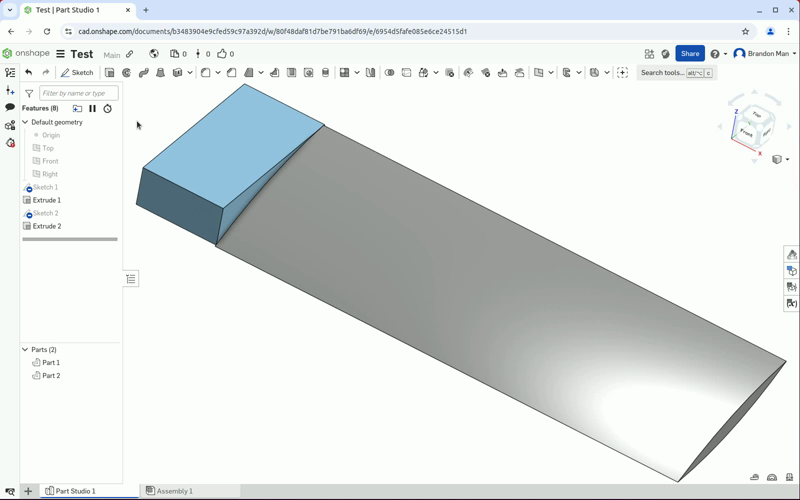
key(left, 2)
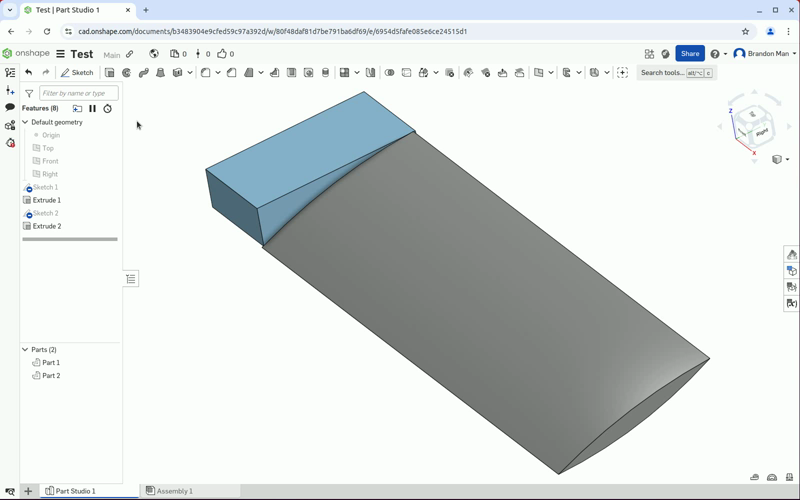
mouse_move(73, 189)
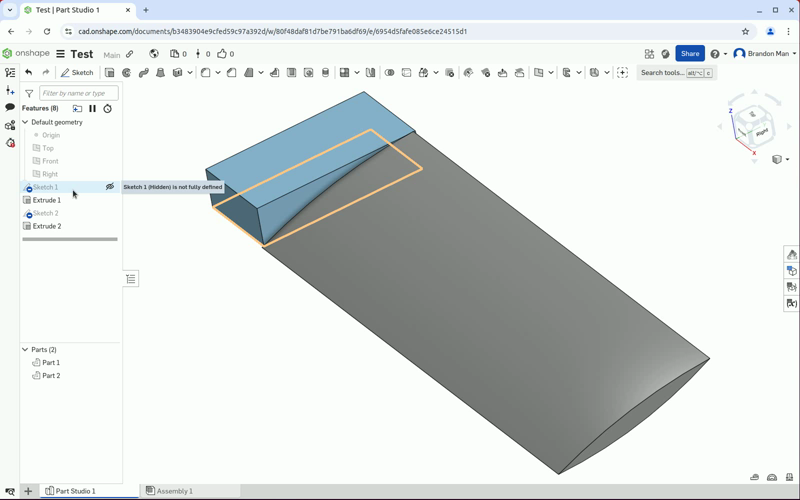
click(73, 189)